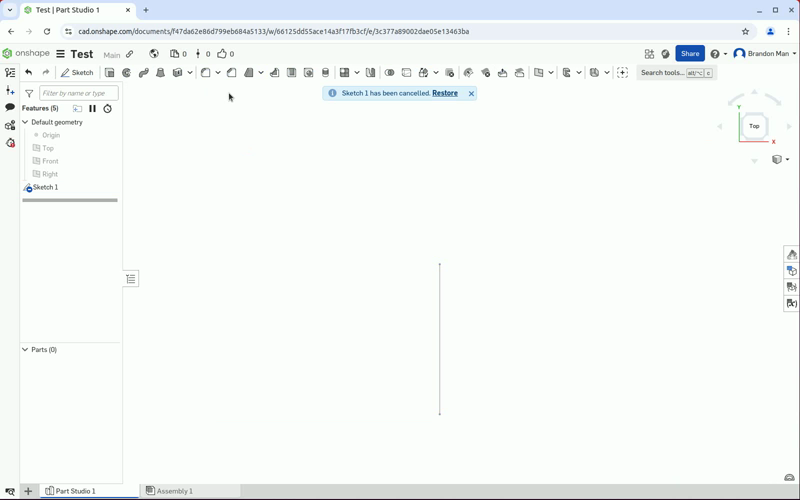
key(shift+h)
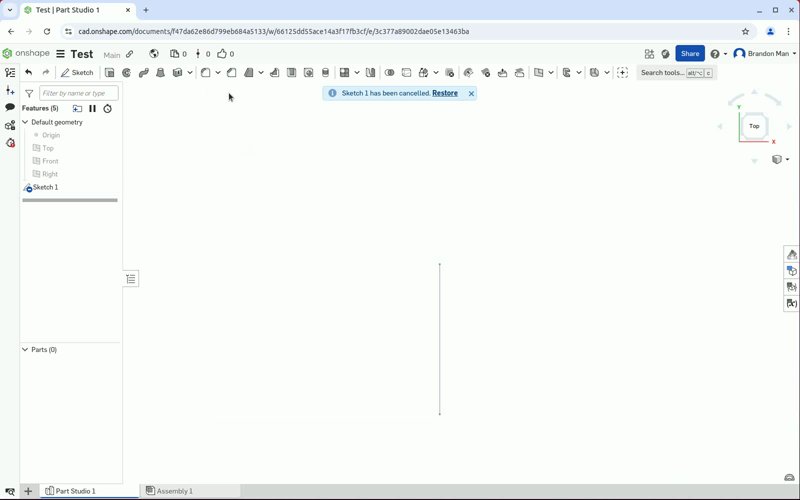
key(shift+s)
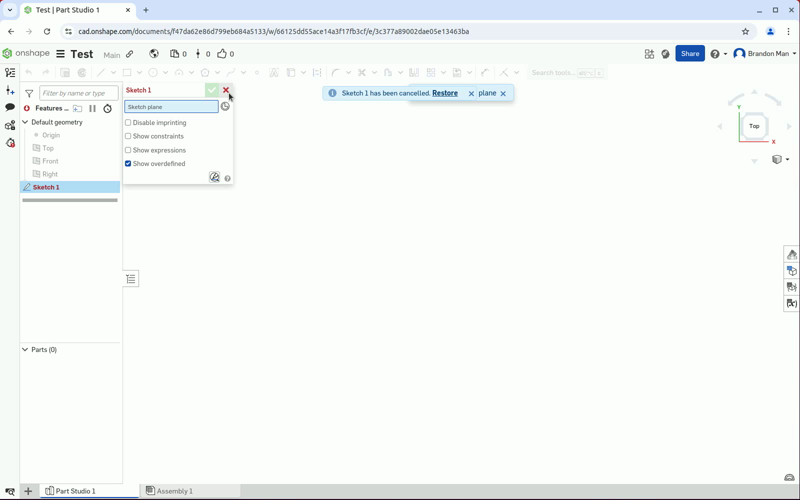
mouse_move(73, 150)
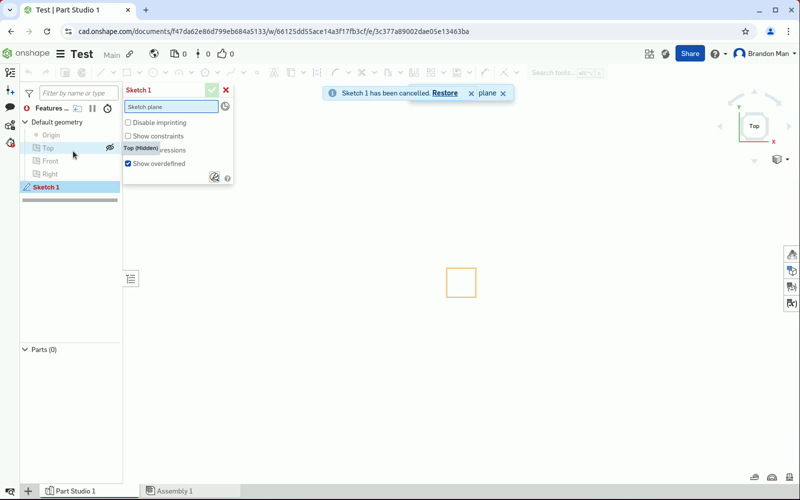
click(73, 150)
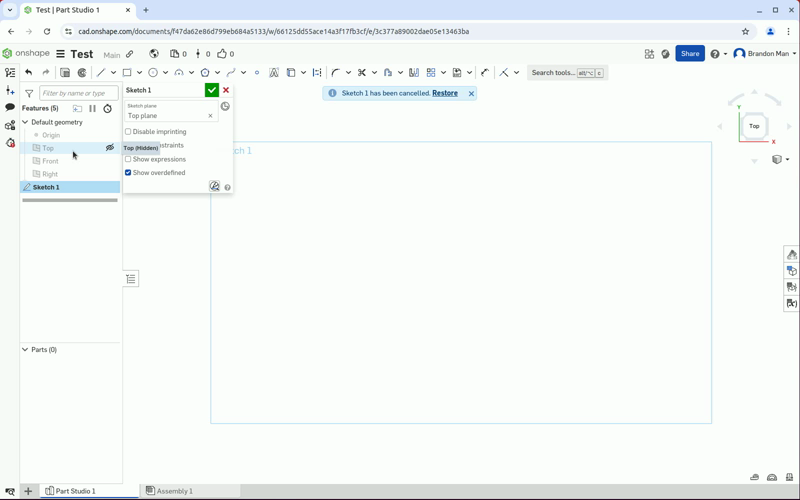
mouse_move(73, 352)
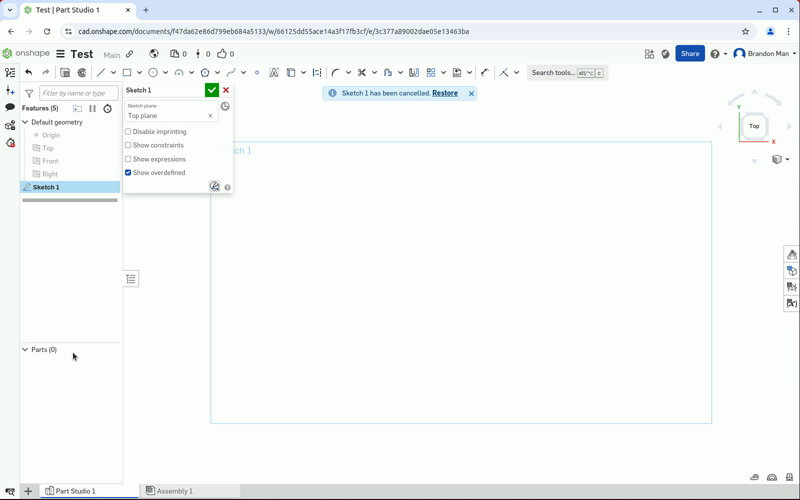
key(y)
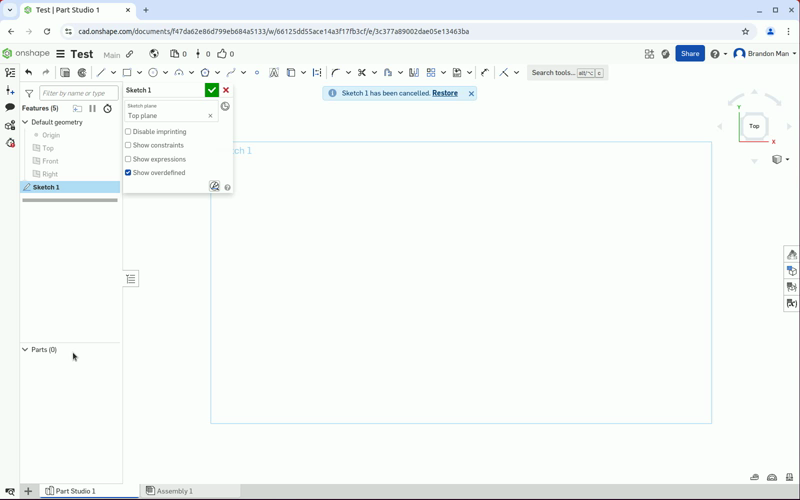
key(l)
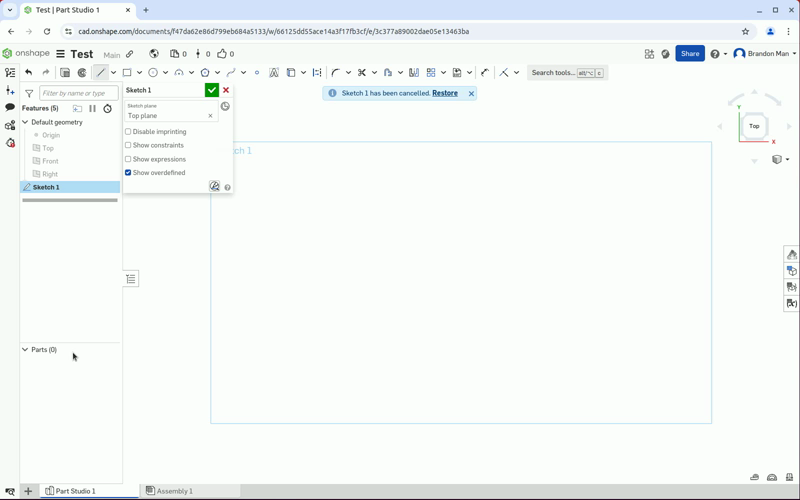
key_down(shift)
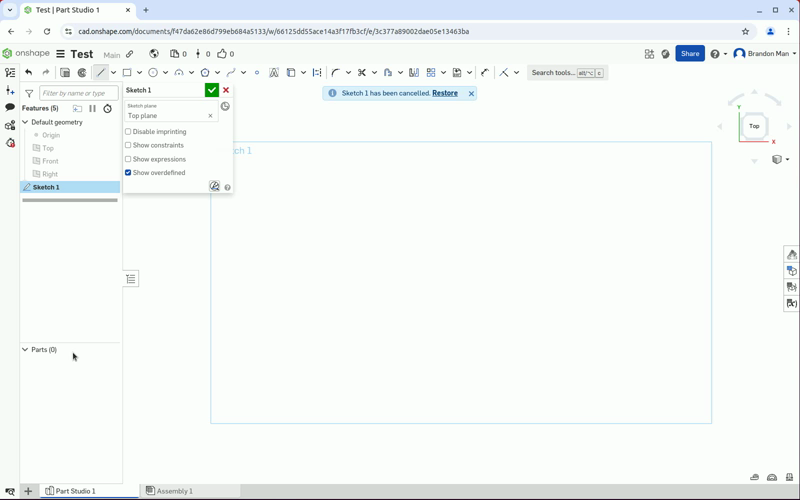
mouse_move(348, 282)
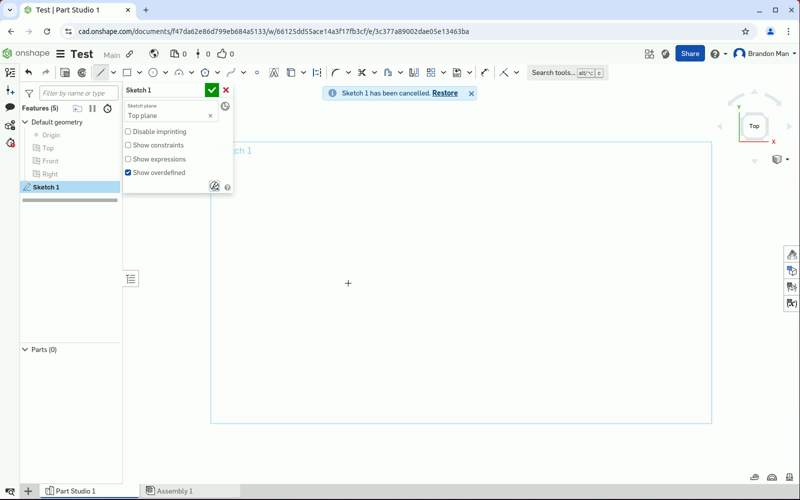
click(348, 282)
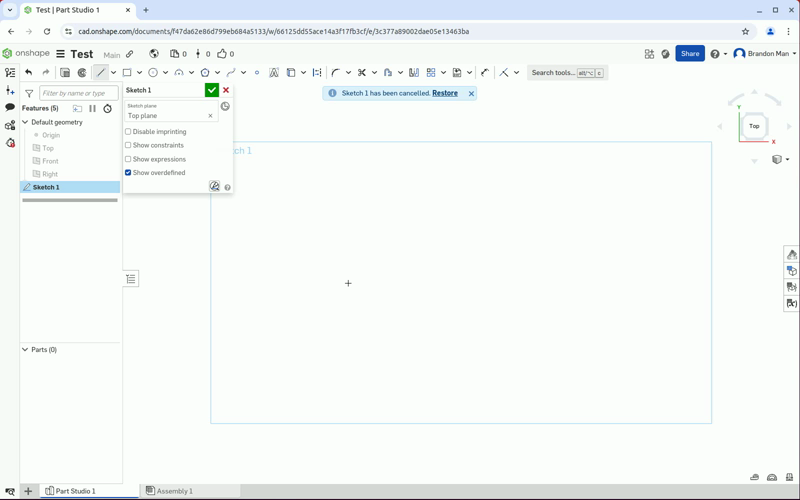
key_up(shift)
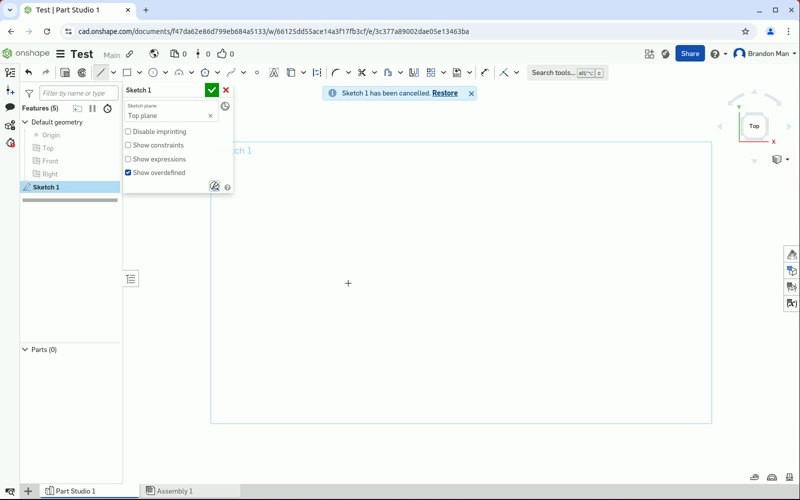
key_down(shift)
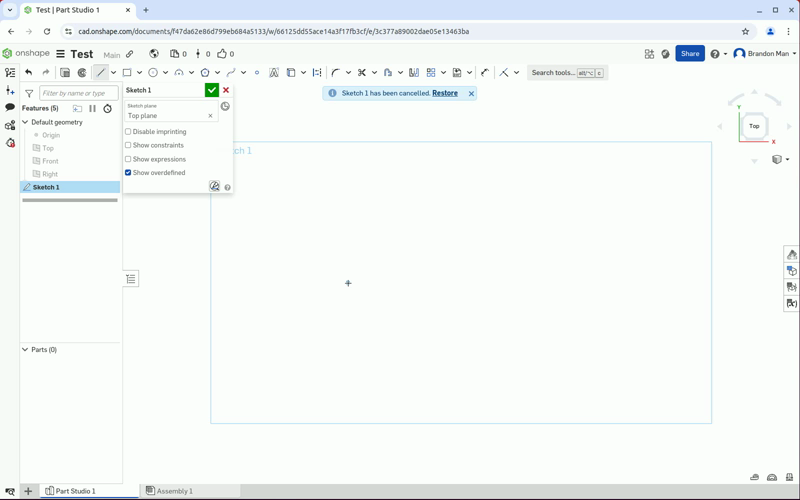
mouse_move(378, 282)
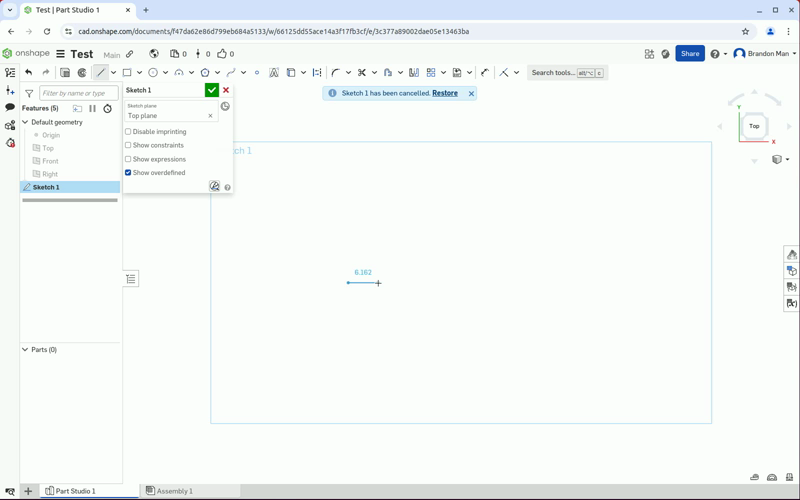
mouse_move(358, 282)
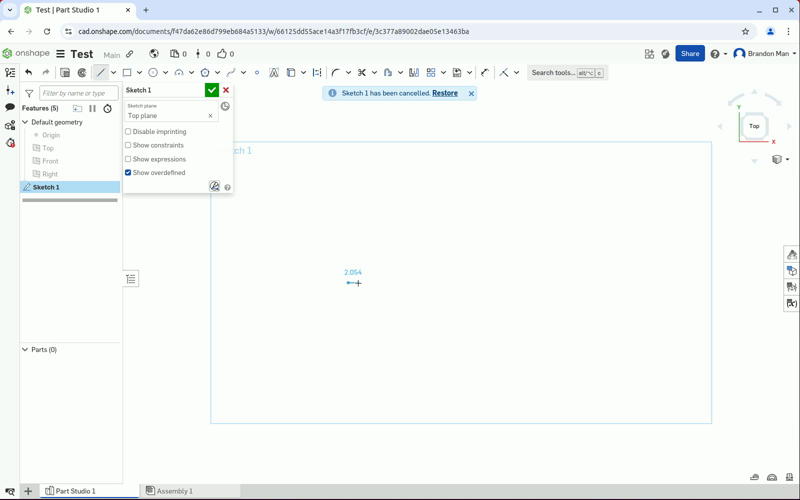
click(358, 282)
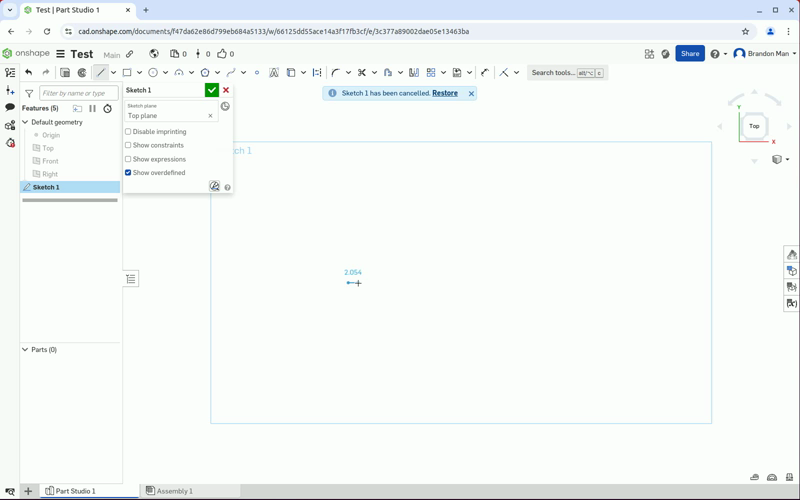
key_up(shift)
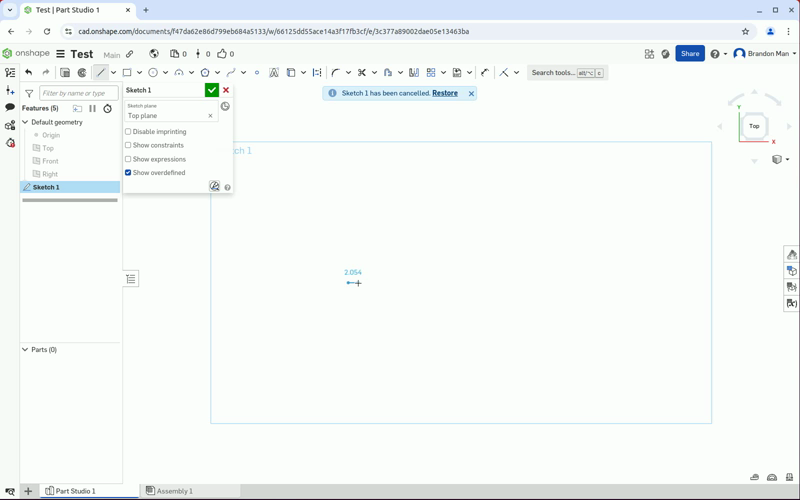
key_down(shift)
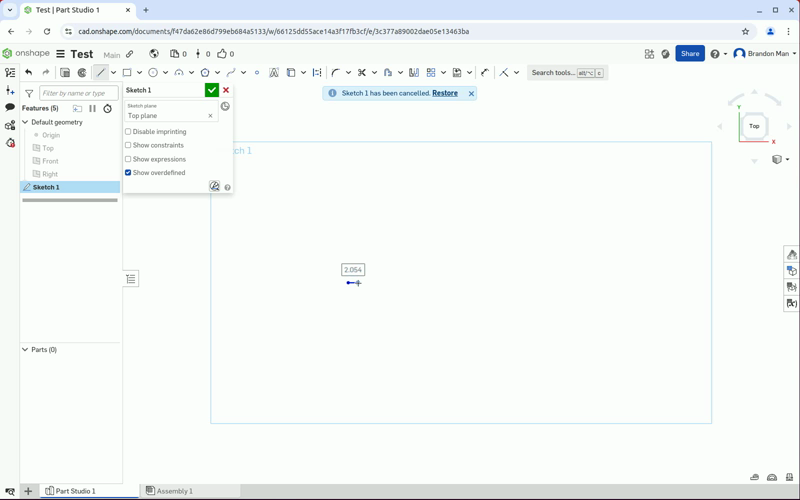
mouse_move(388, 282)
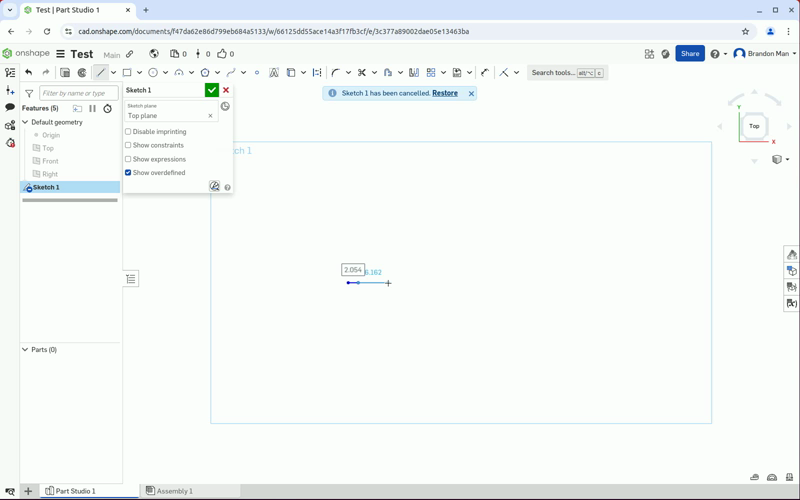
mouse_move(358, 263)
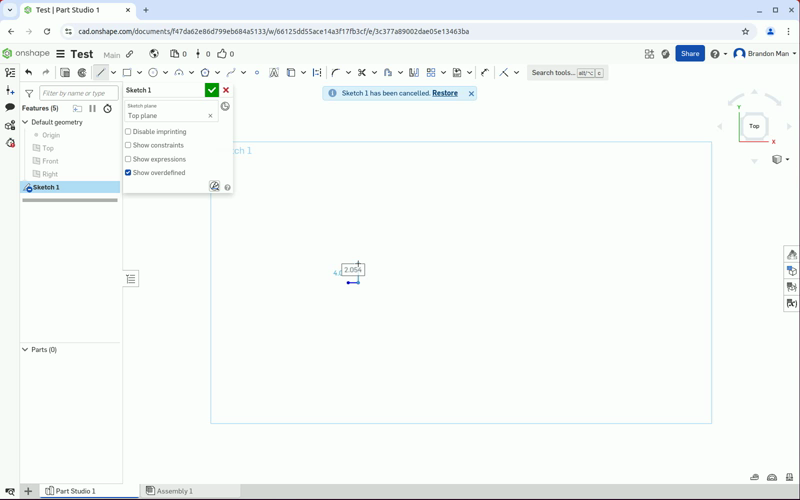
click(358, 263)
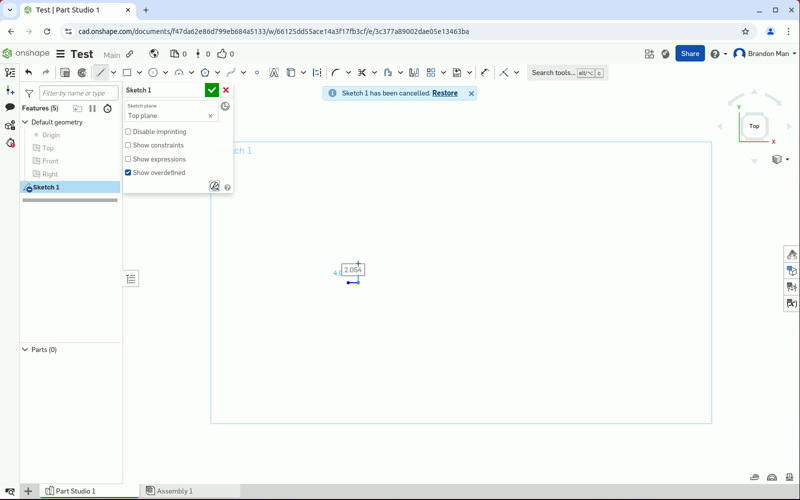
key_up(shift)
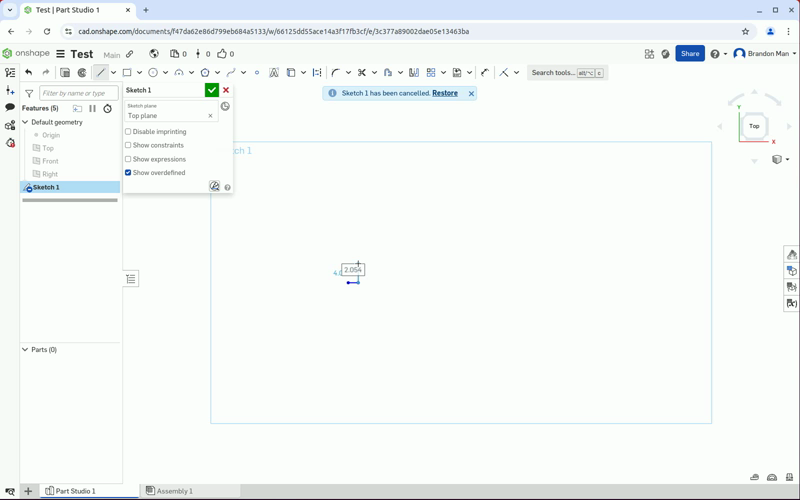
key_down(shift)
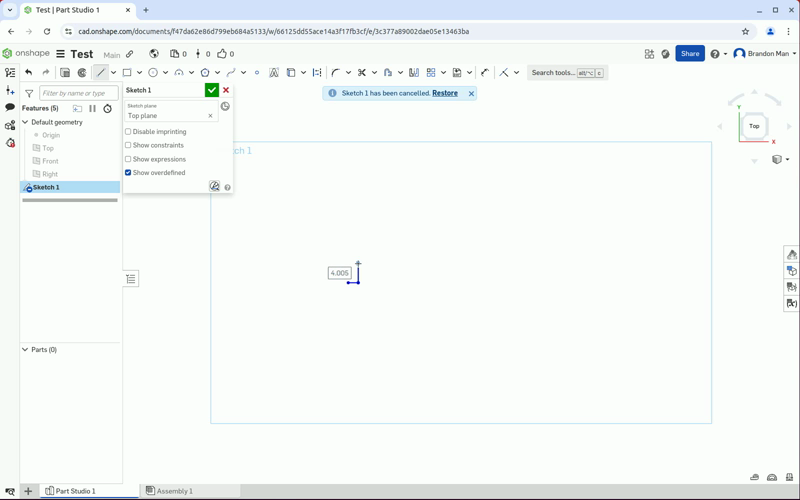
mouse_move(388, 263)
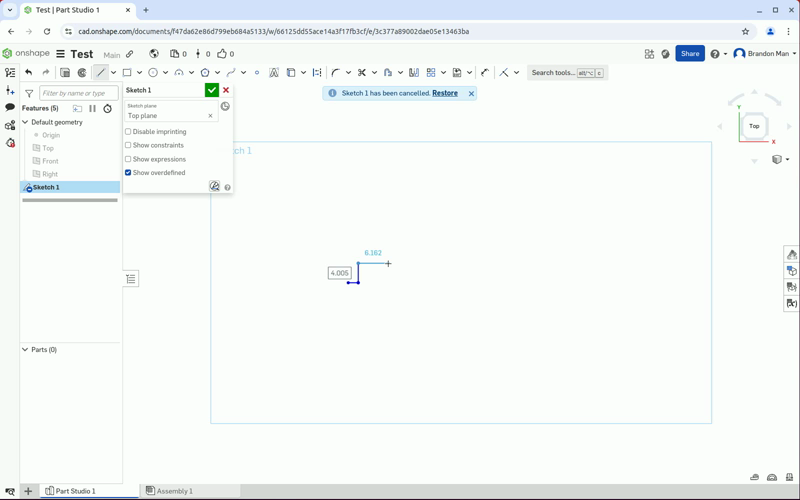
mouse_move(392, 263)
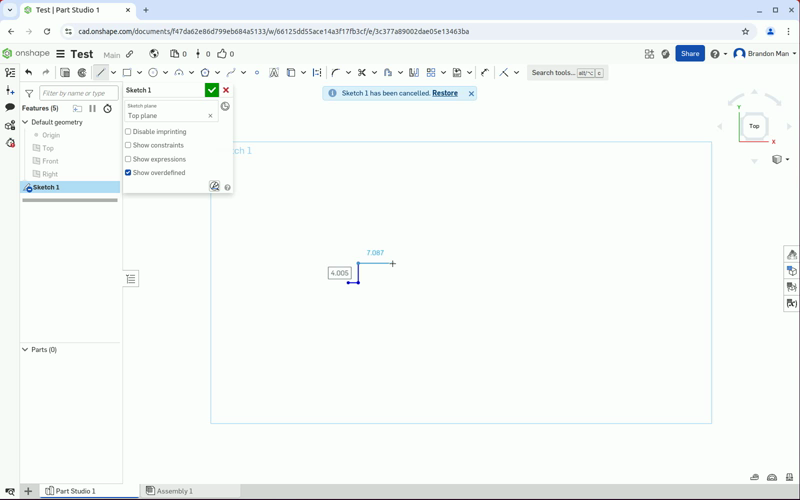
click(392, 263)
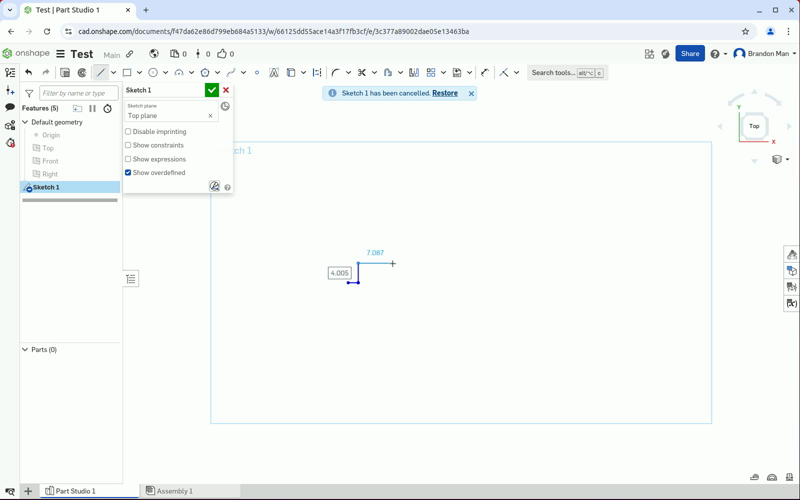
key_up(shift)
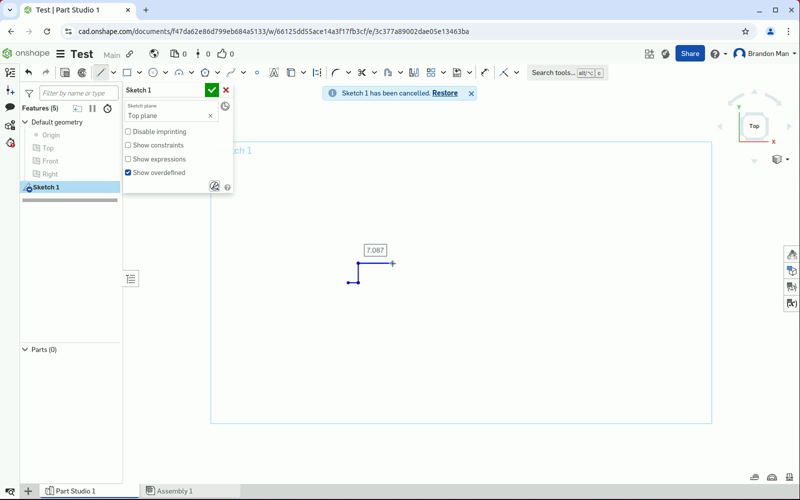
key_down(shift)
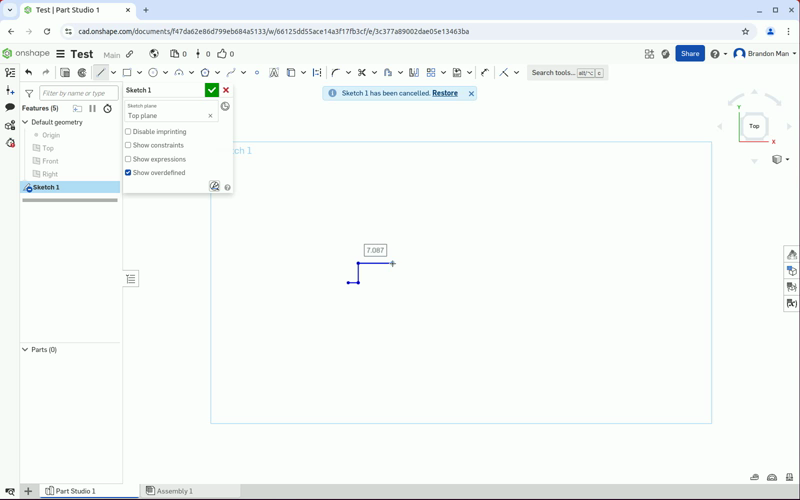
mouse_move(422, 263)
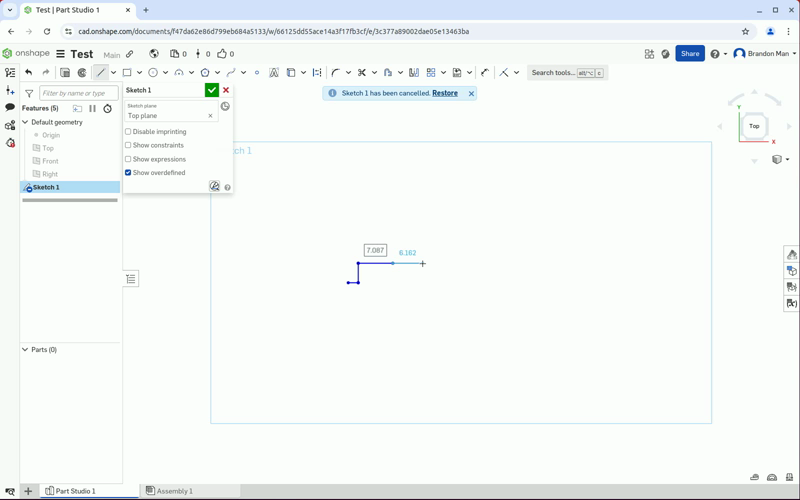
mouse_move(392, 282)
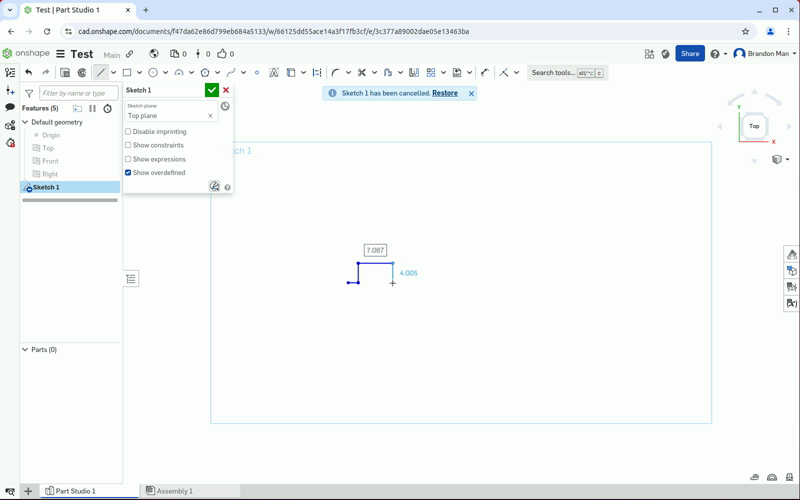
click(392, 282)
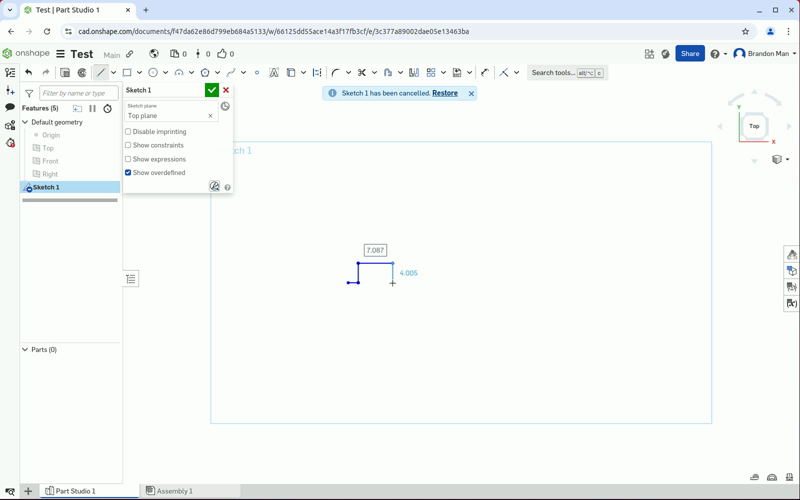
key_up(shift)
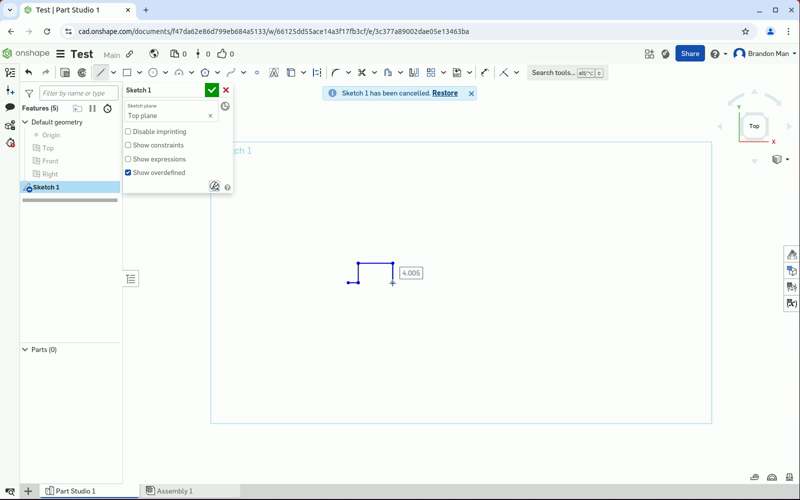
key_down(shift)
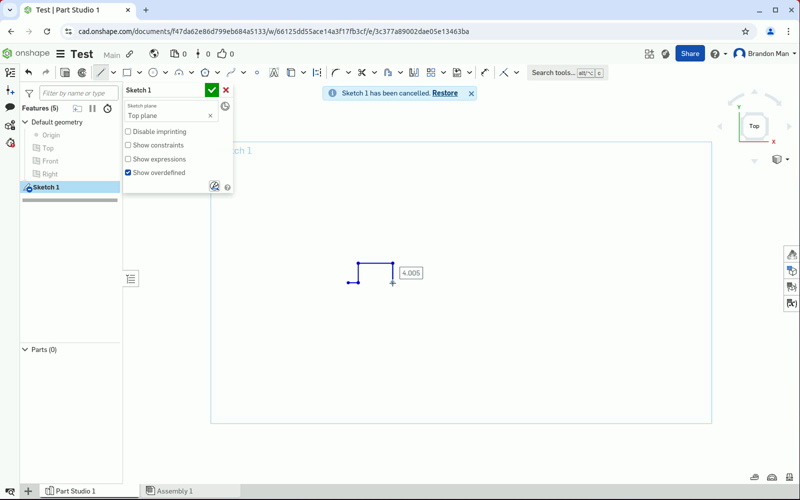
mouse_move(422, 282)
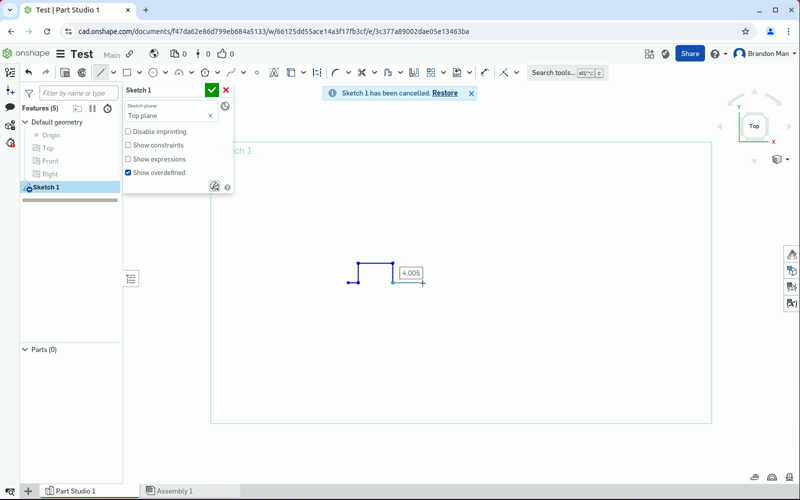
mouse_move(402, 282)
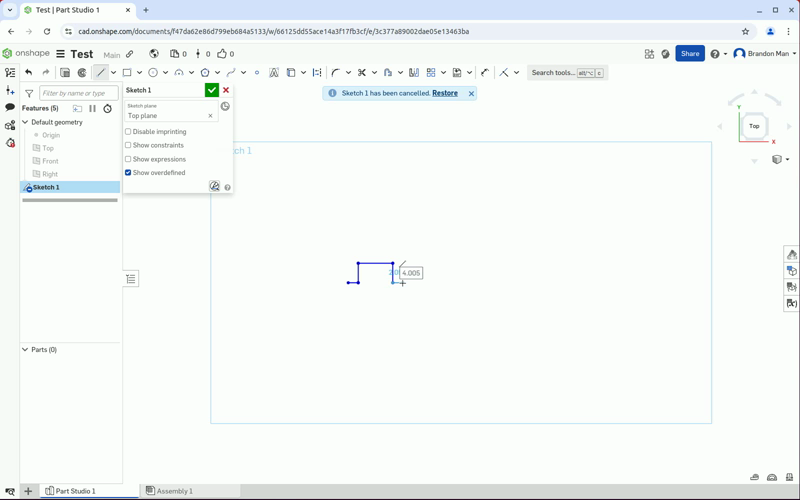
click(402, 282)
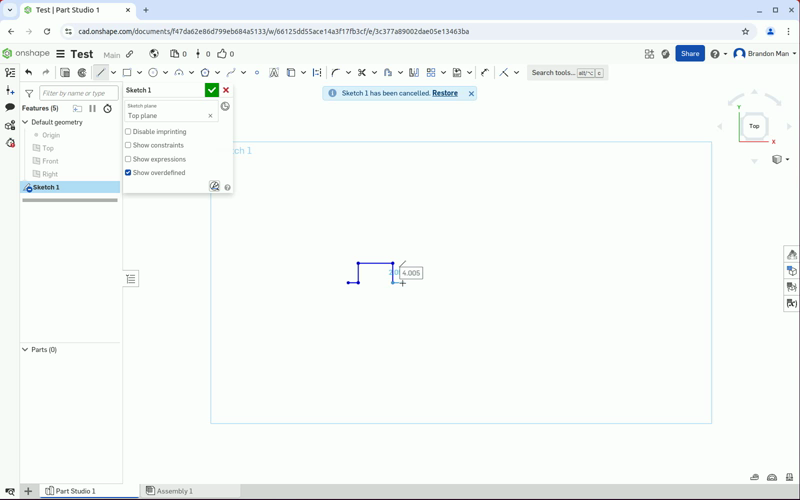
key_up(shift)
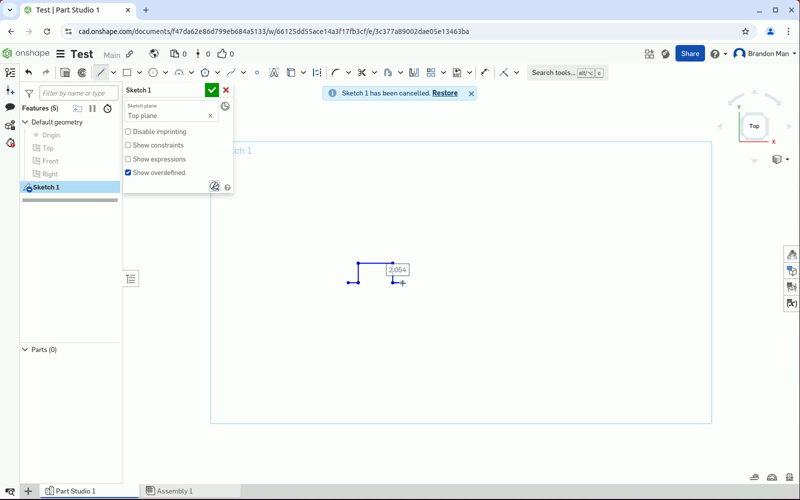
key_down(shift)
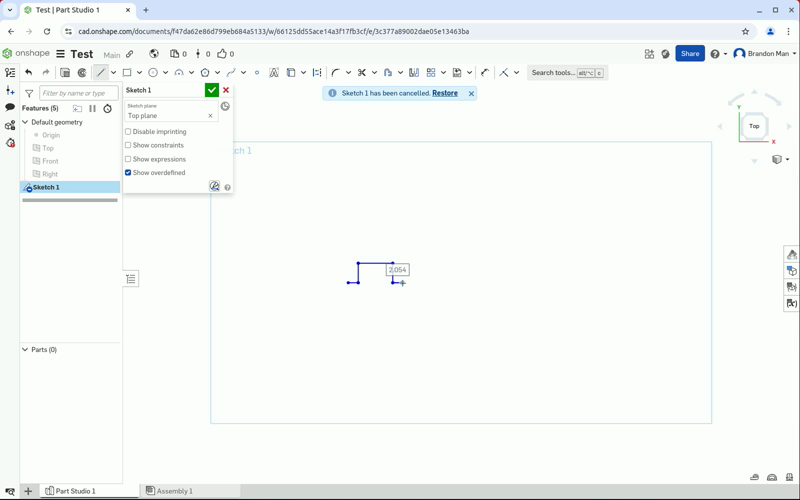
mouse_move(432, 282)
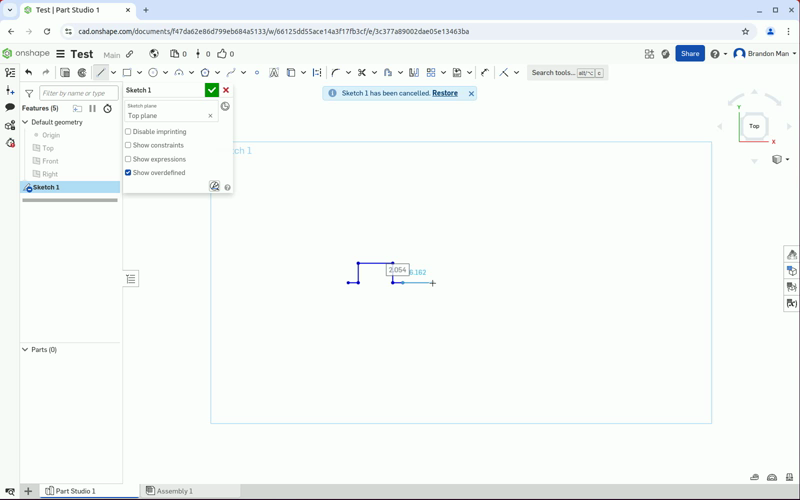
mouse_move(402, 250)
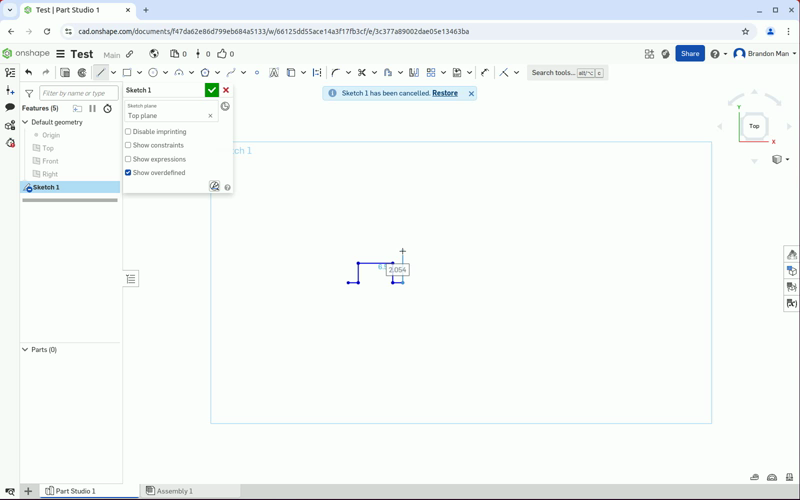
click(402, 250)
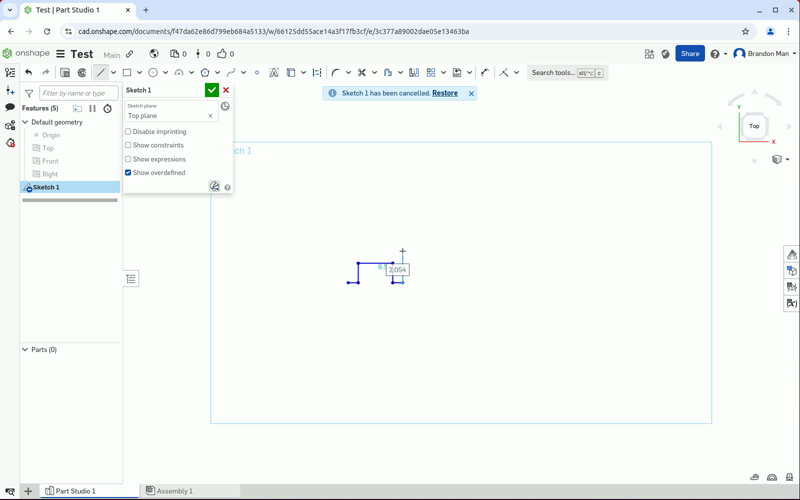
key_up(shift)
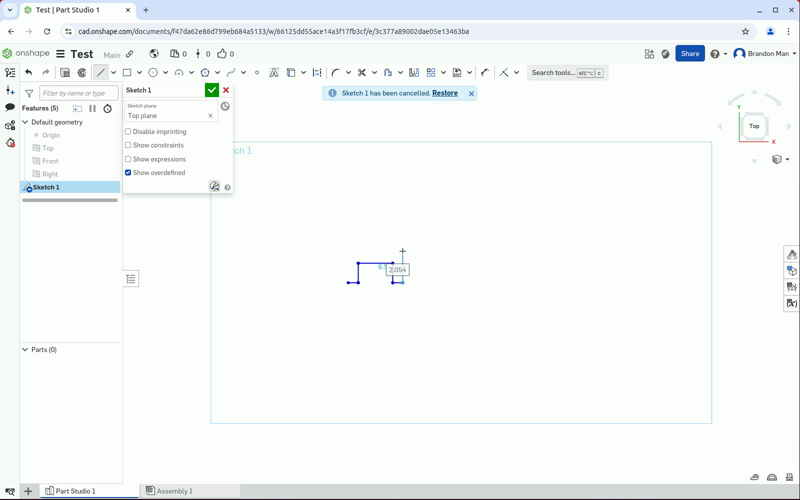
key_down(shift)
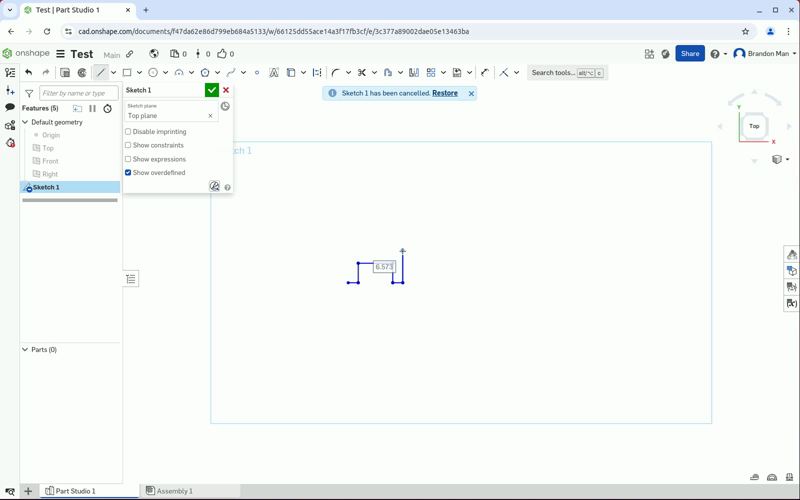
mouse_move(432, 250)
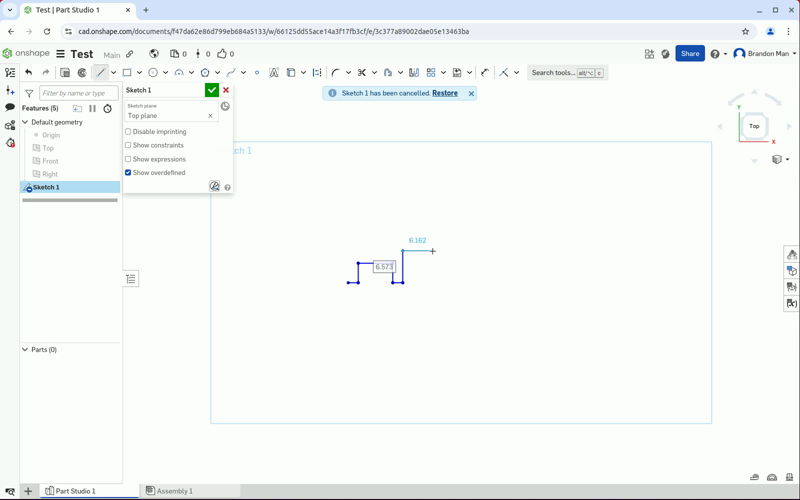
mouse_move(348, 250)
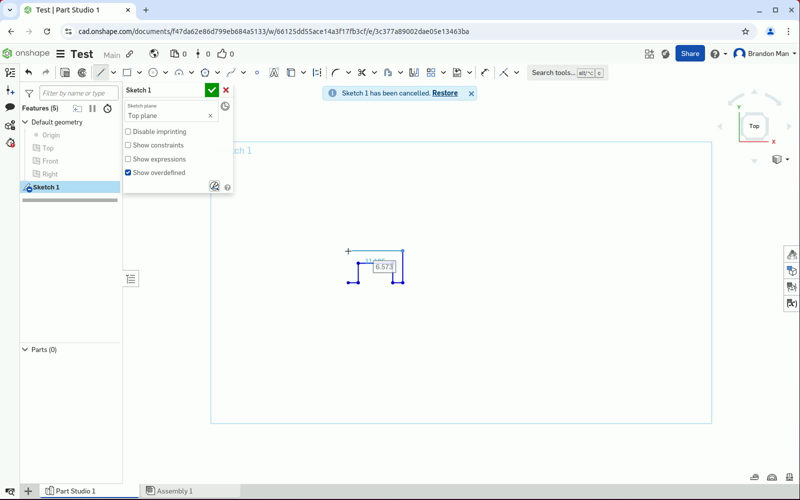
click(348, 250)
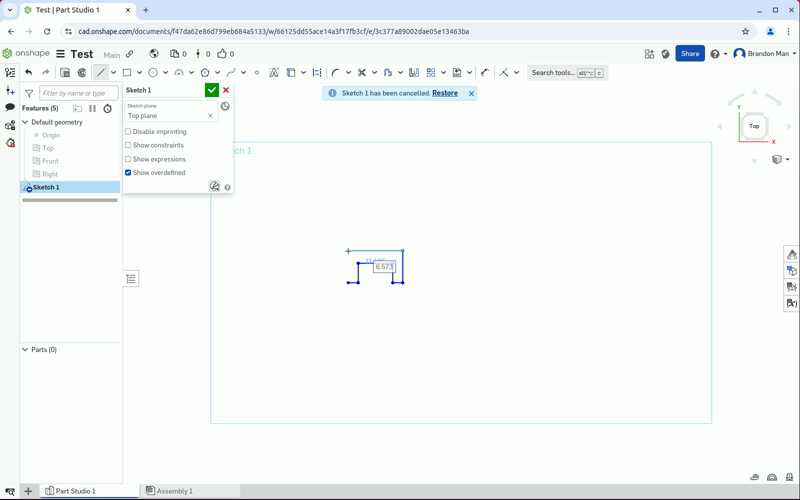
key_up(shift)
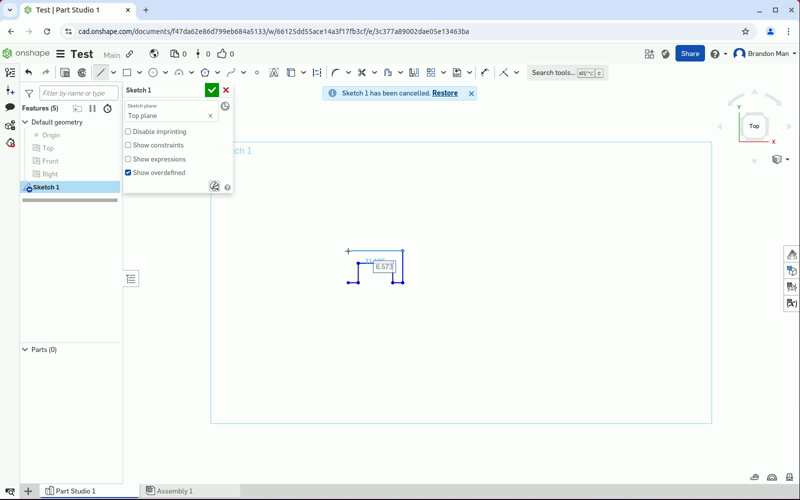
mouse_move(378, 250)
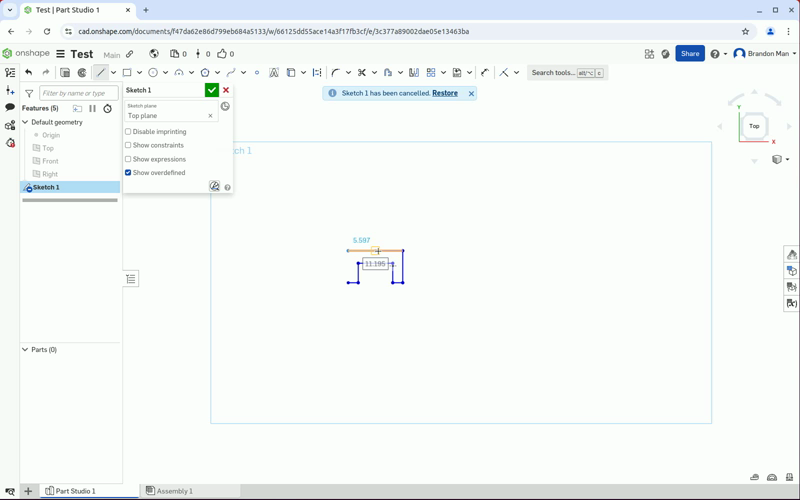
key_down(shift)
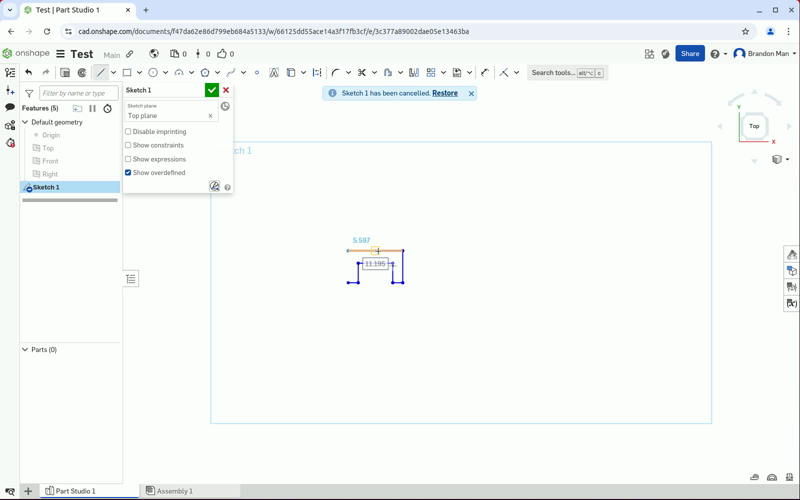
mouse_move(348, 282)
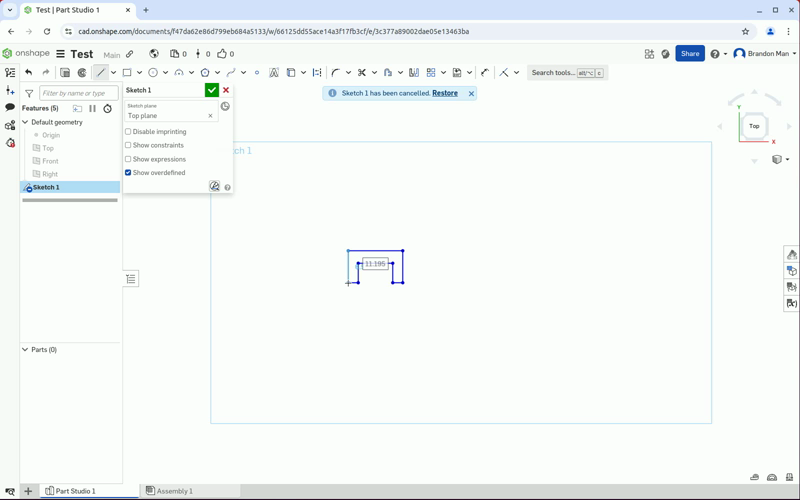
key_up(shift)
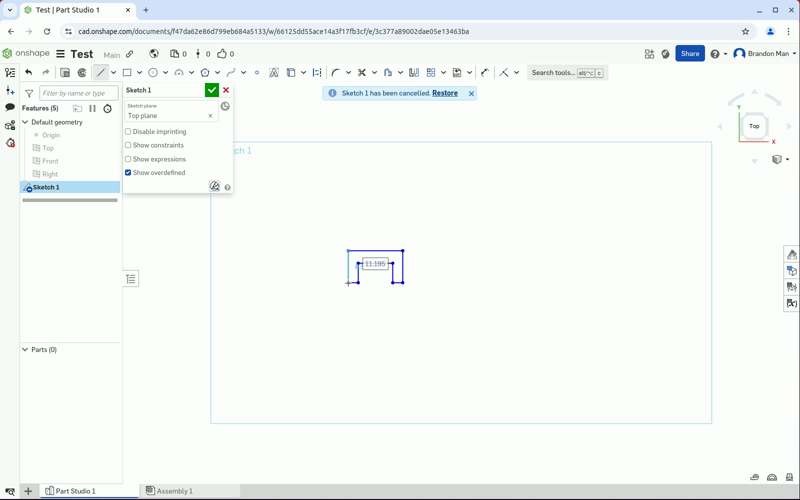
click(348, 282)
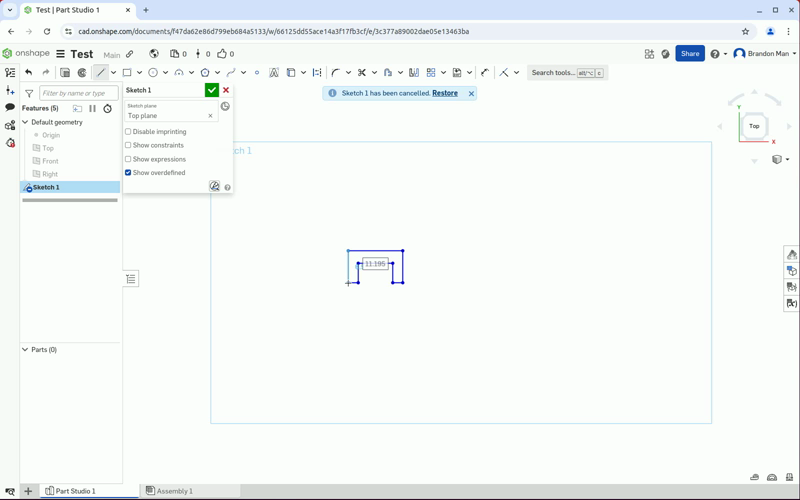
key(esc)
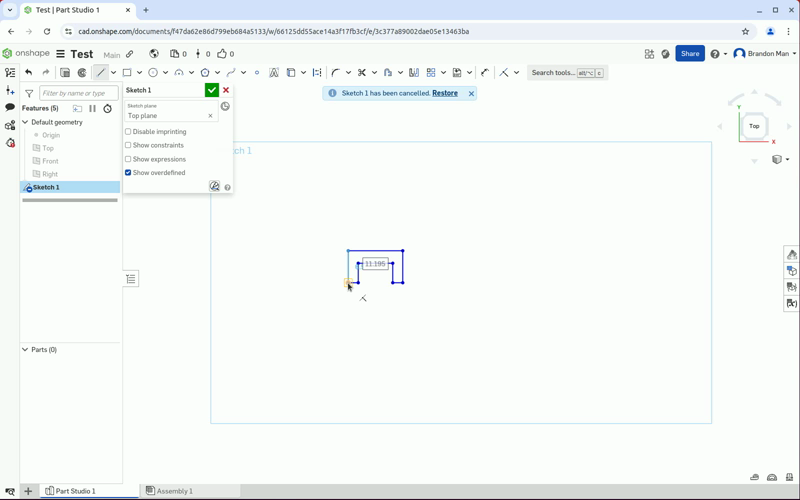
mouse_move(400, 261)
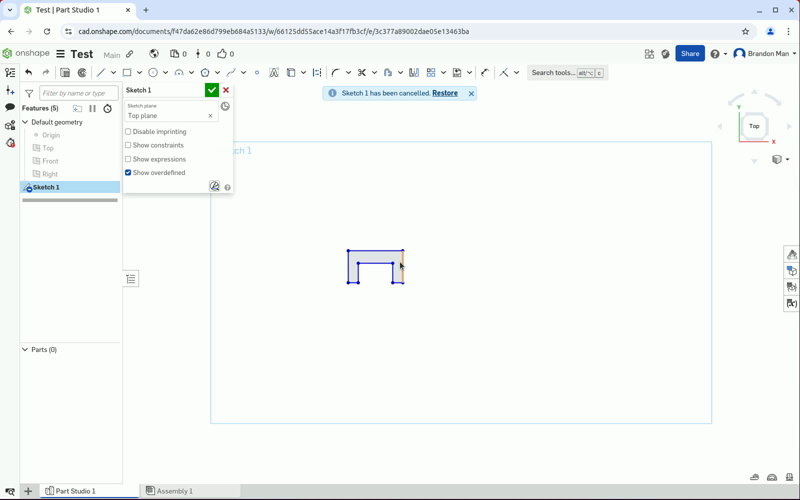
scroll(6)
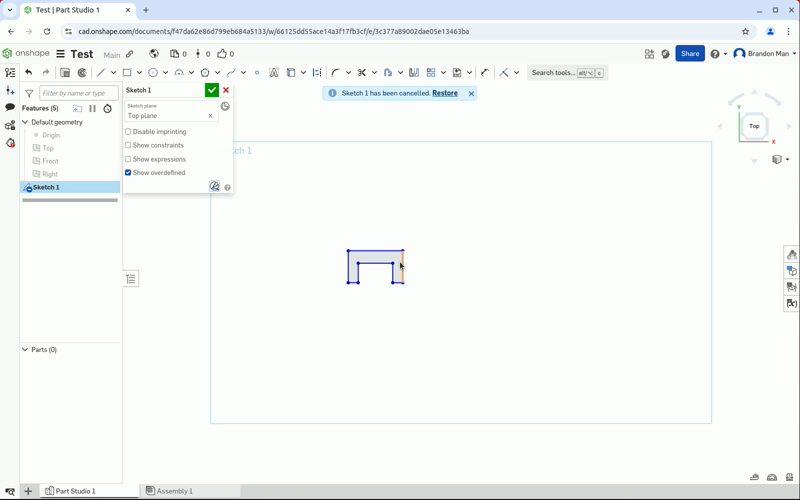
scroll(6)
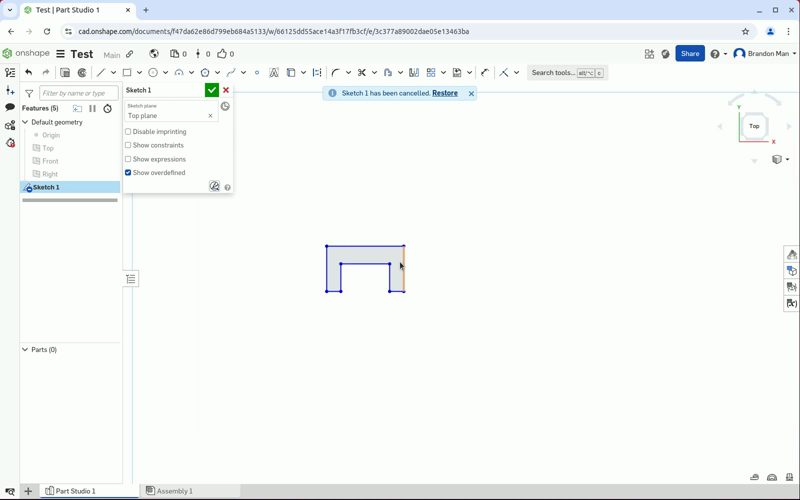
scroll(6)
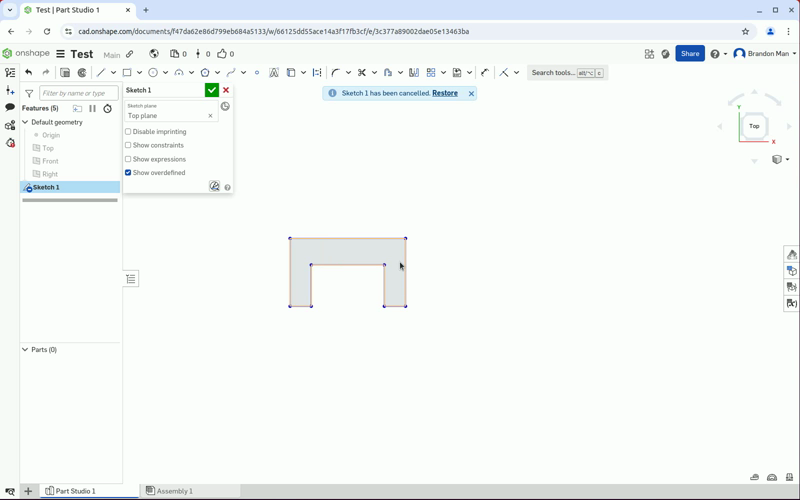
scroll(6)
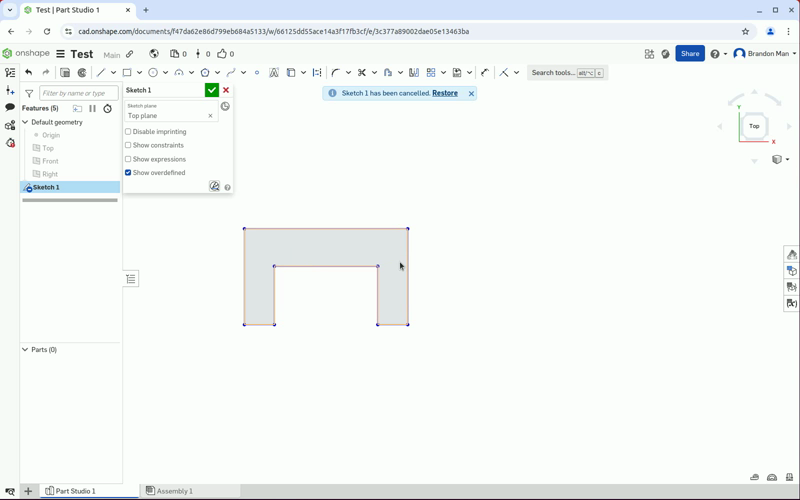
scroll(6)
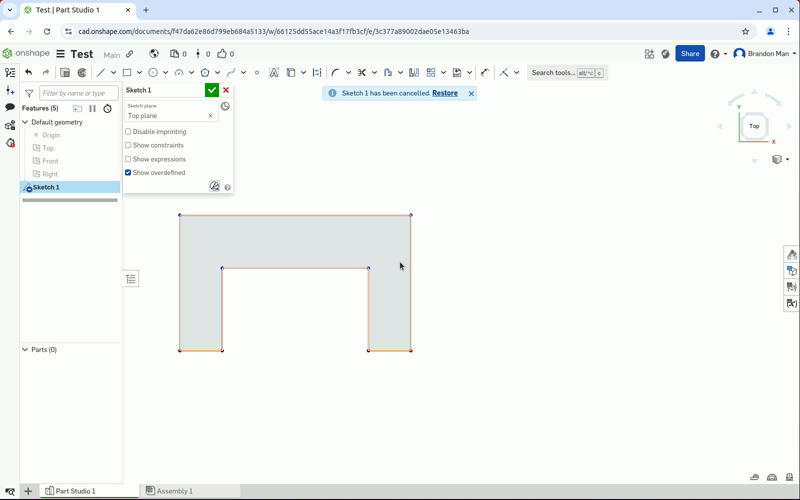
scroll(6)
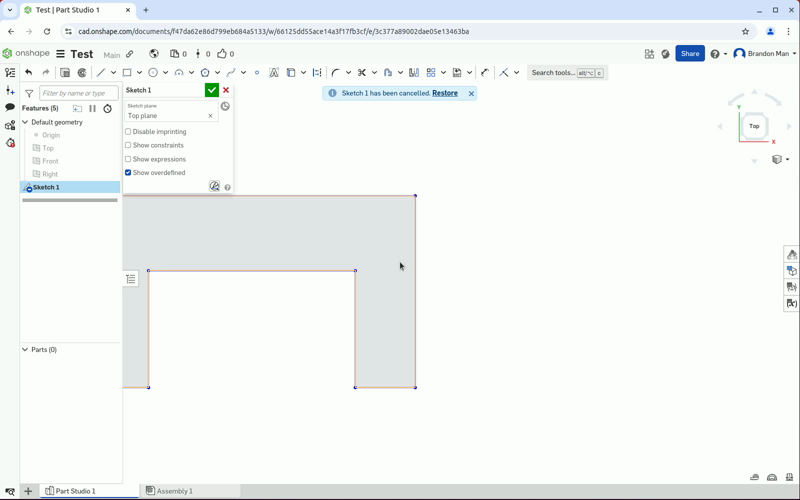
scroll(6)
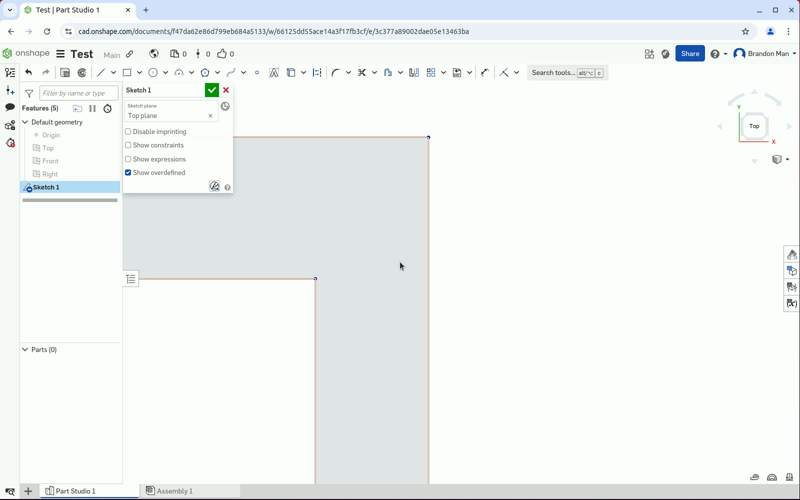
click(400, 261)
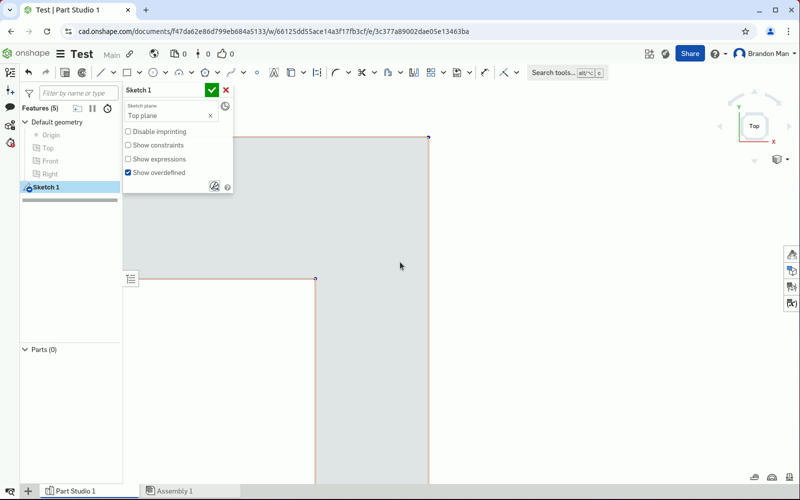
scroll(-6)
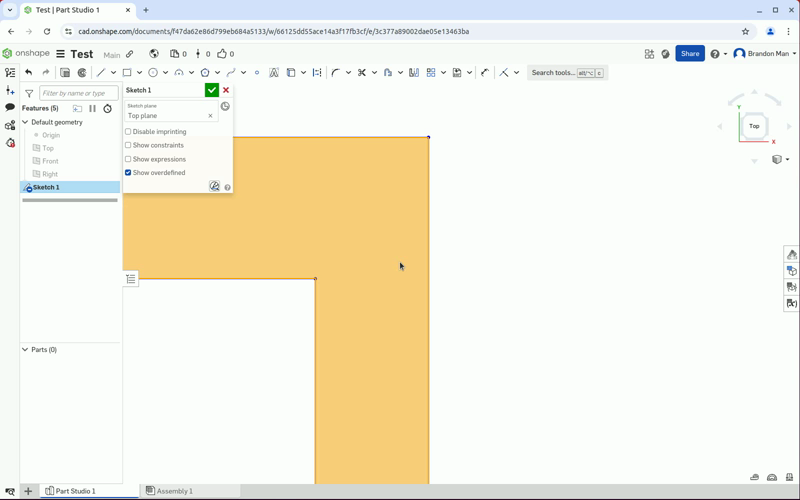
scroll(-6)
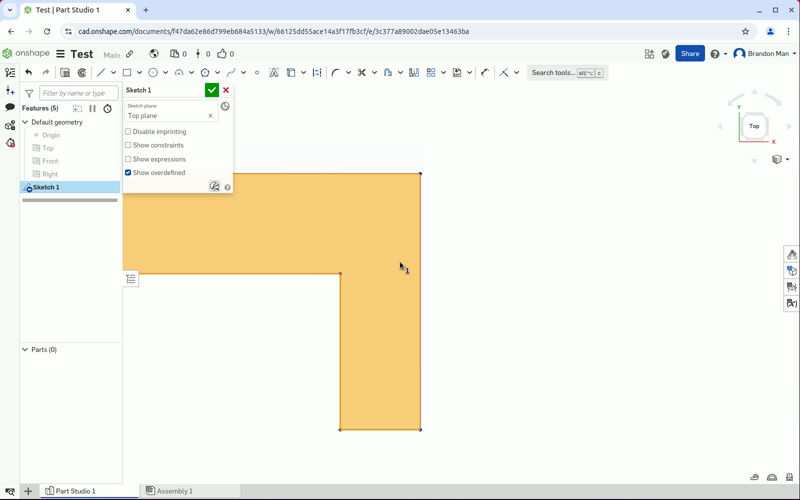
scroll(-6)
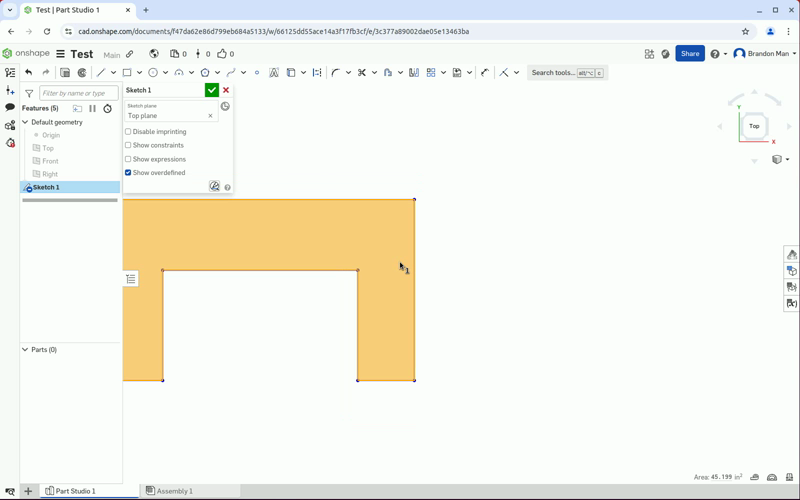
scroll(-6)
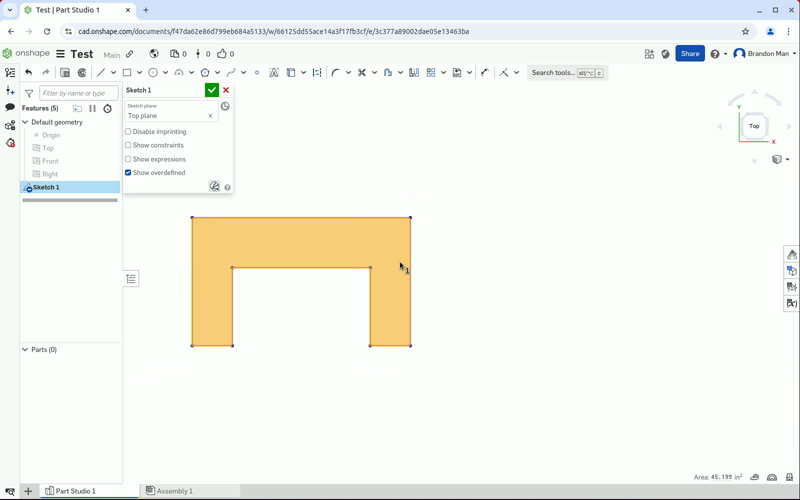
scroll(-6)
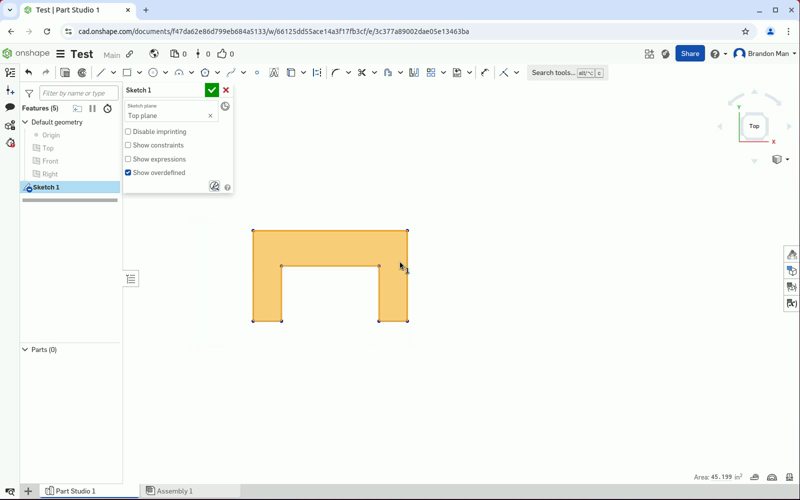
scroll(-6)
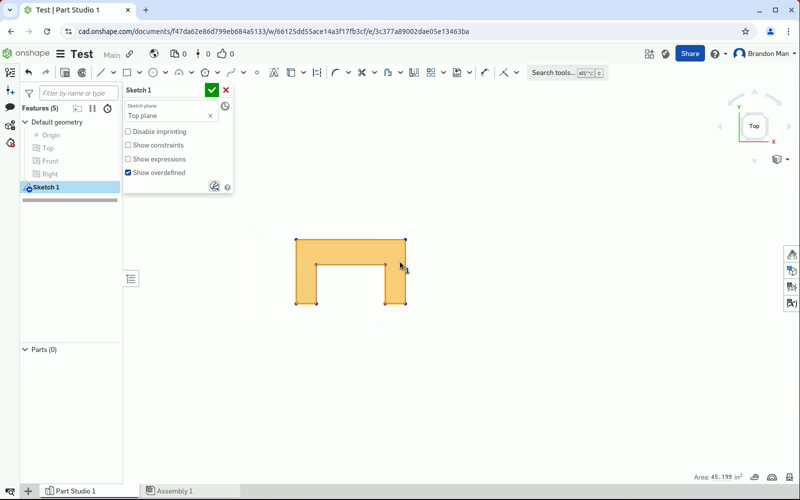
scroll(-6)
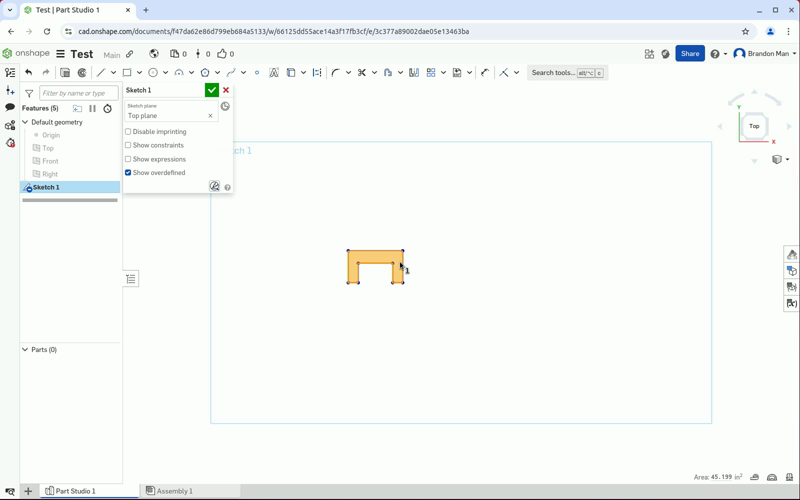
mouse_move(73, 352)
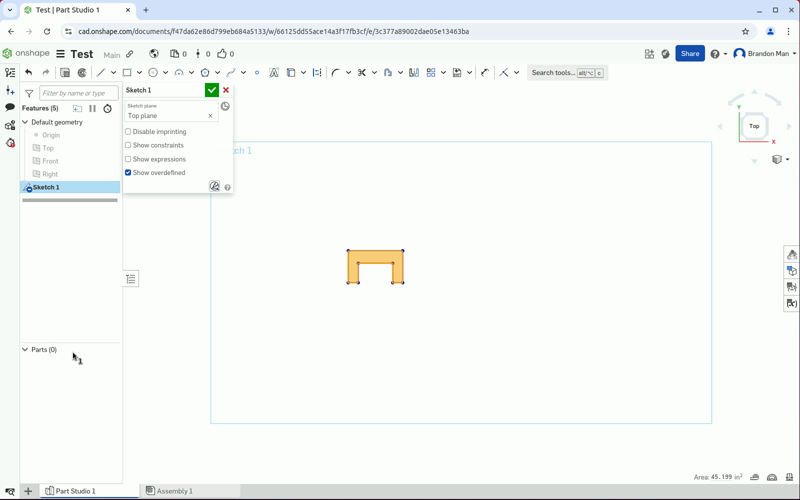
key(shift+y)
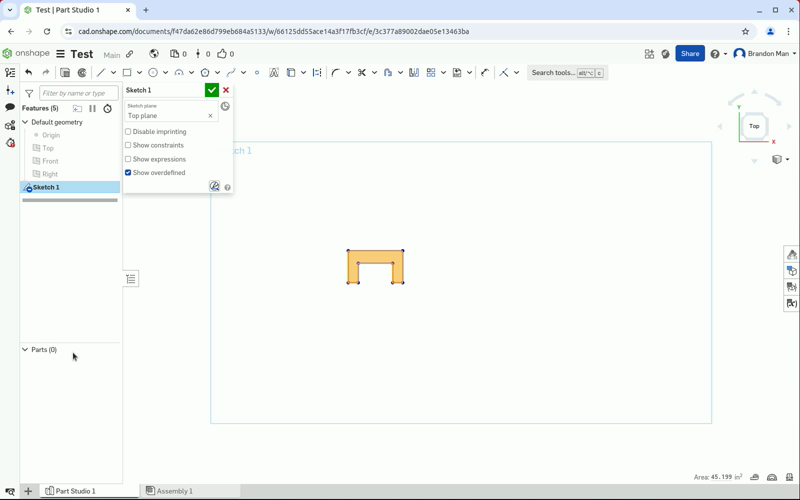
key(shift+e)
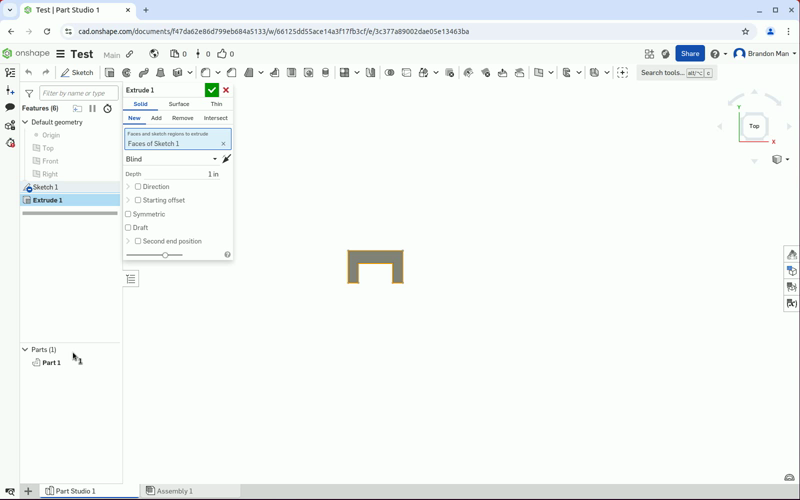
mouse_move(143, 106)
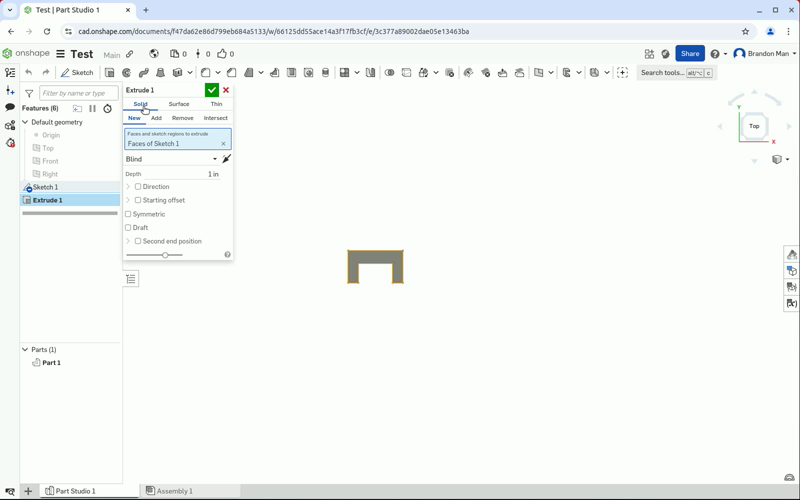
click(143, 106)
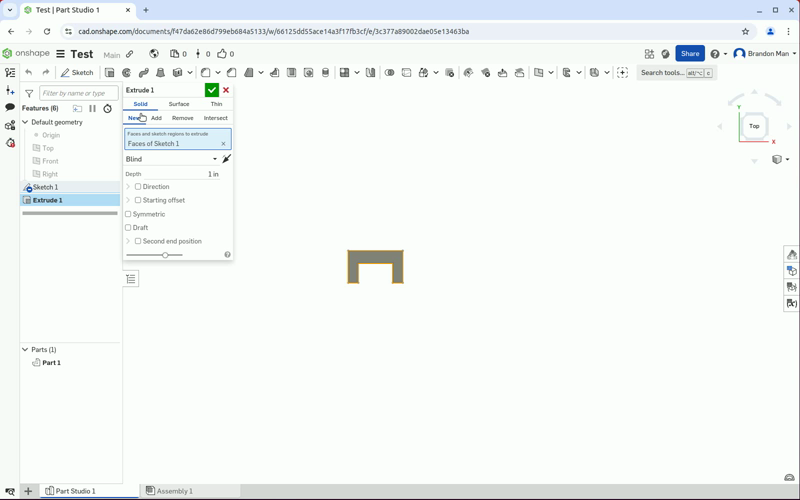
mouse_move(137, 120)
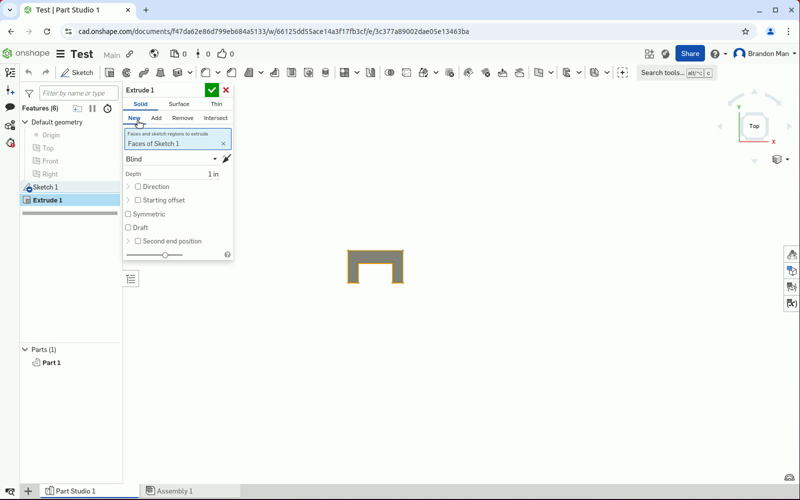
click(137, 120)
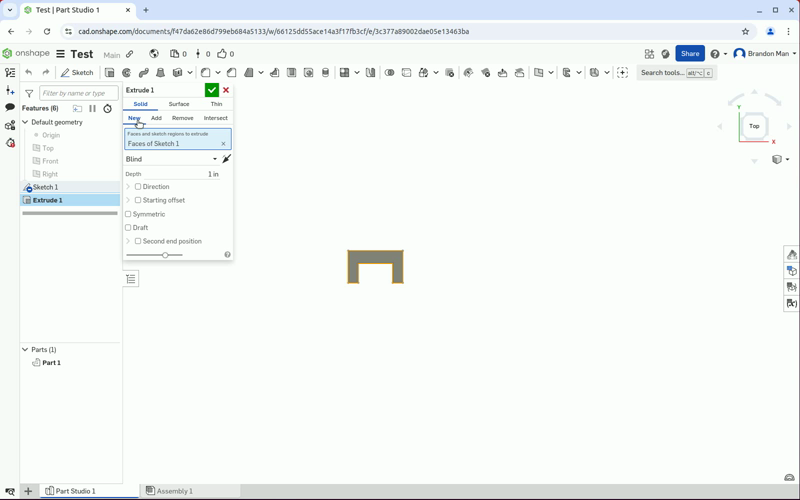
key(tab, 4)
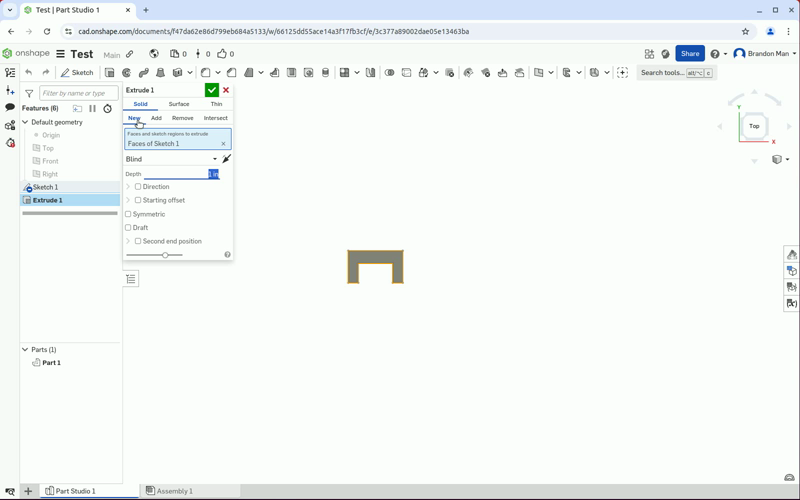
text(0.963)
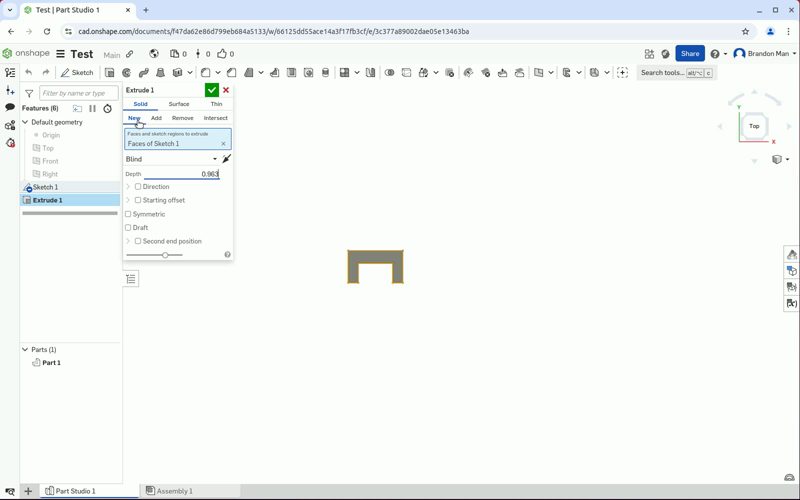
key(enter)
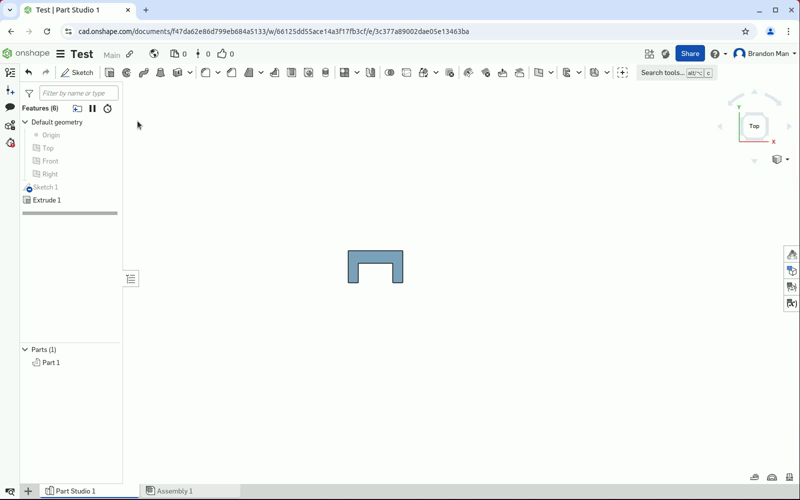
key(shift+h)
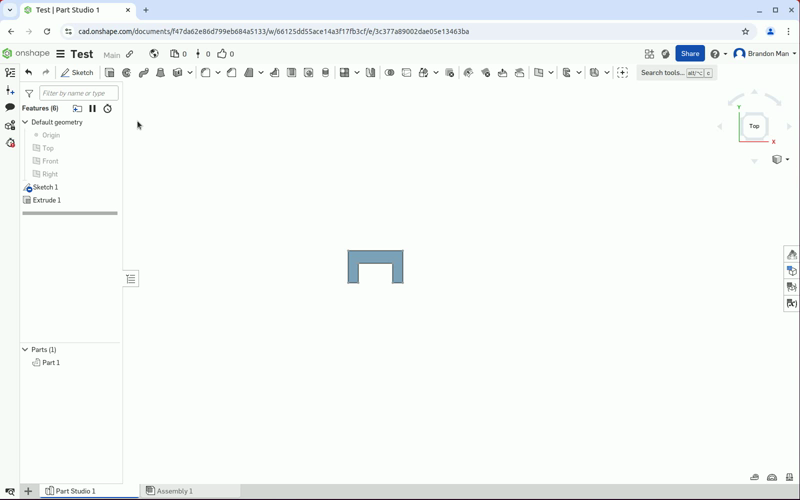
key(shift+h)
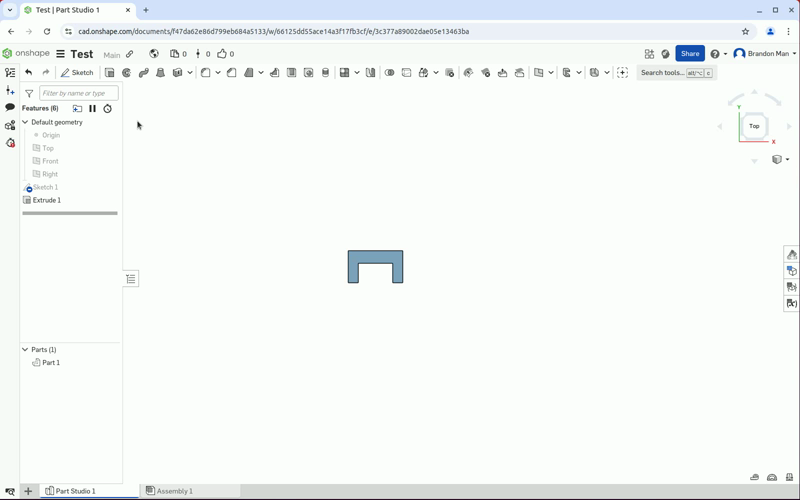
mouse_move(73, 189)
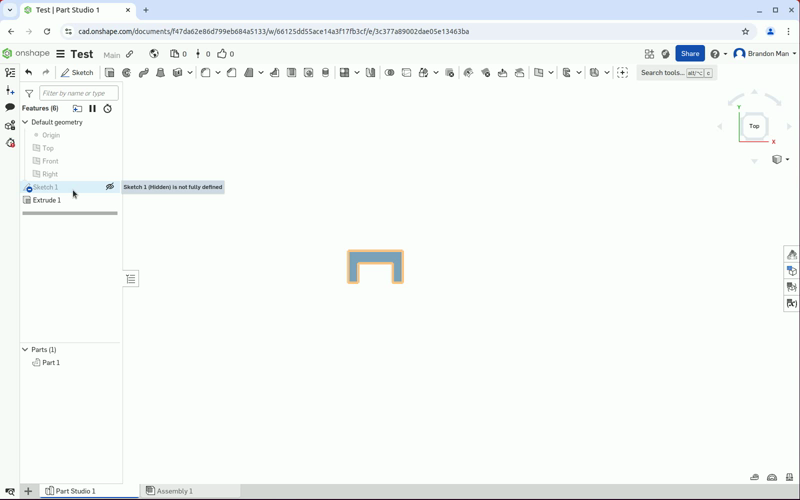
click(73, 189)
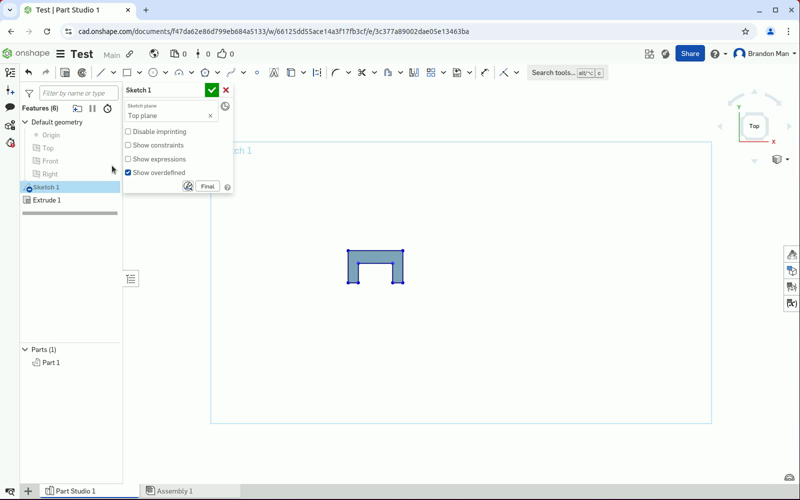
mouse_move(229, 92)
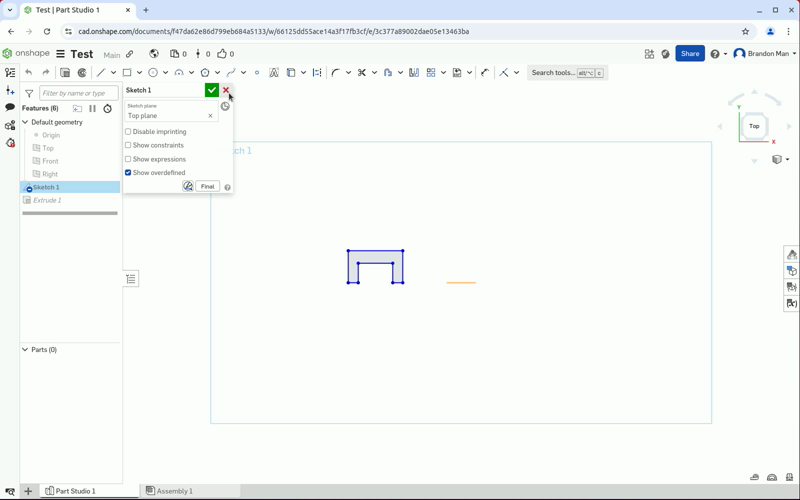
click(229, 92)
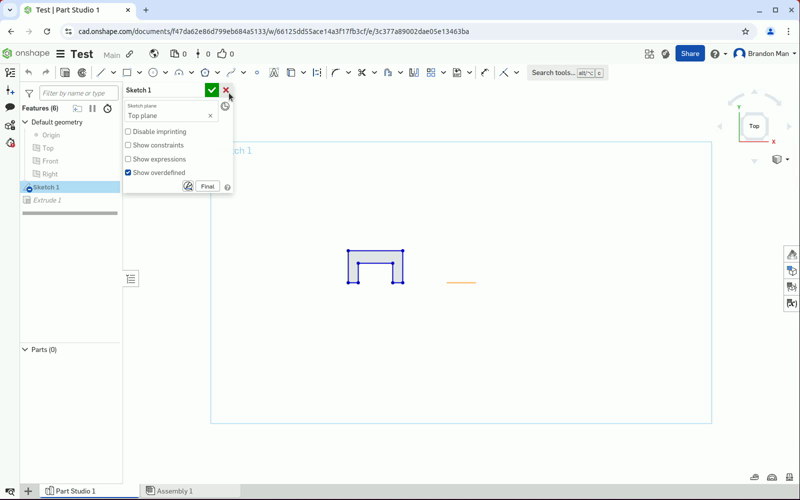
key(shift+s)
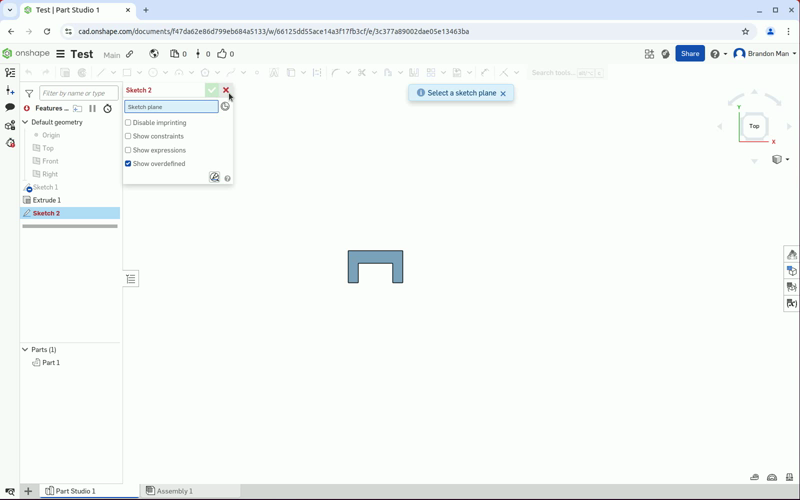
mouse_move(73, 150)
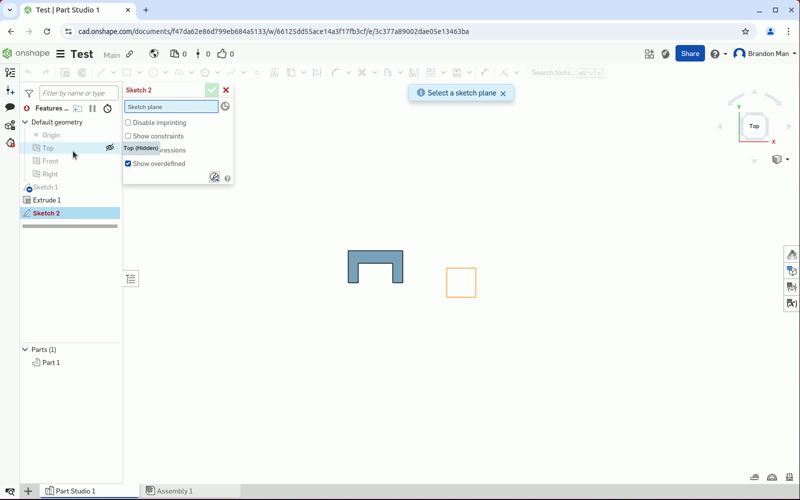
click(73, 150)
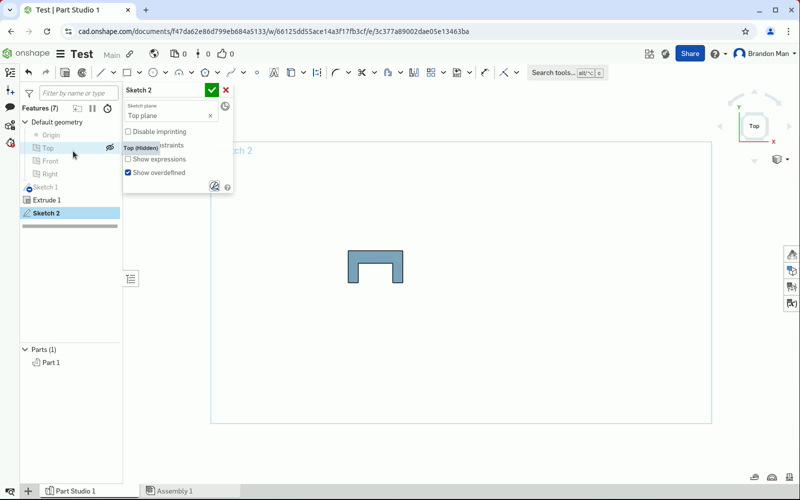
mouse_move(73, 352)
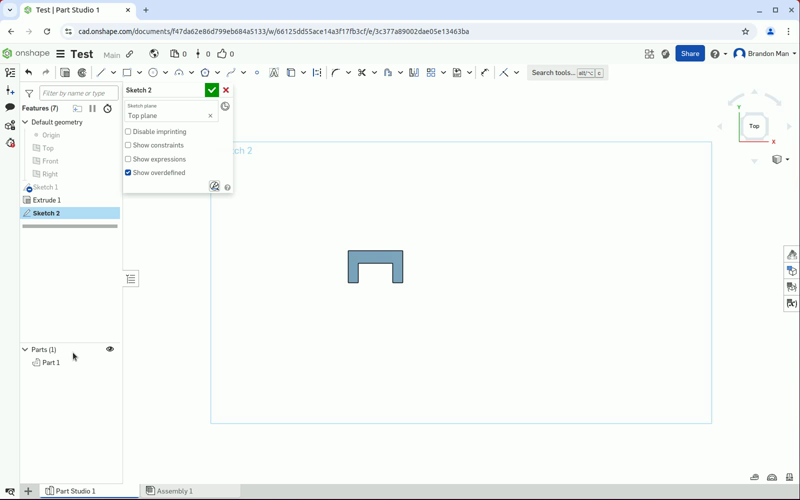
key(y)
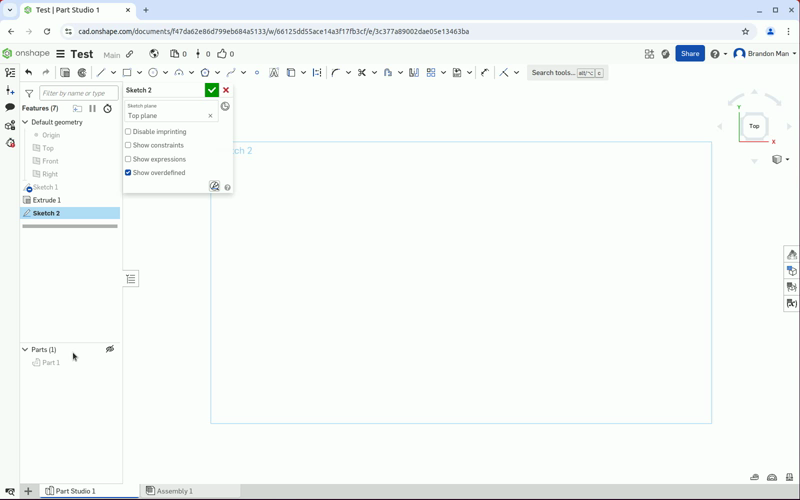
key(l)
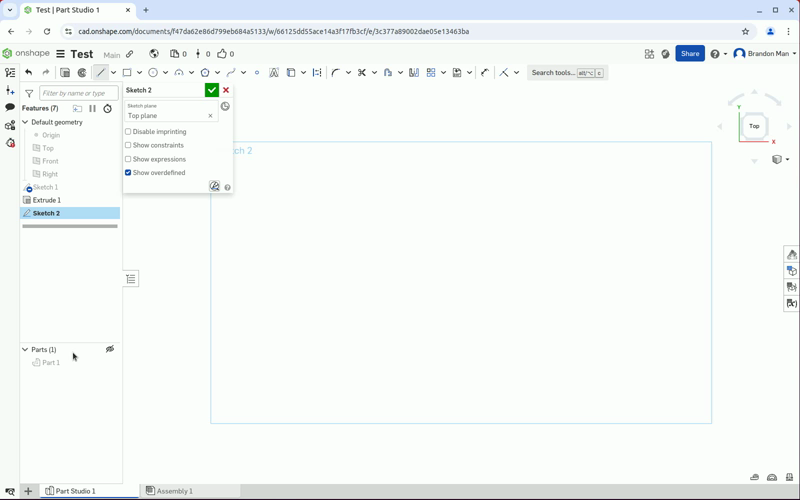
key_down(shift)
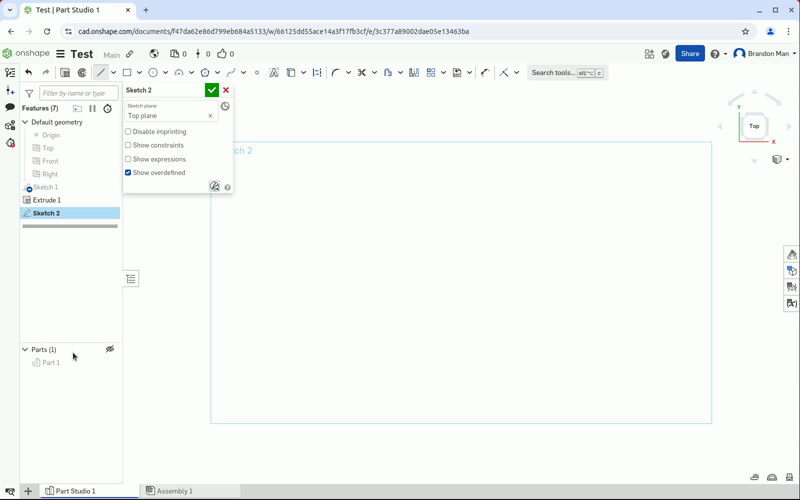
mouse_move(384, 362)
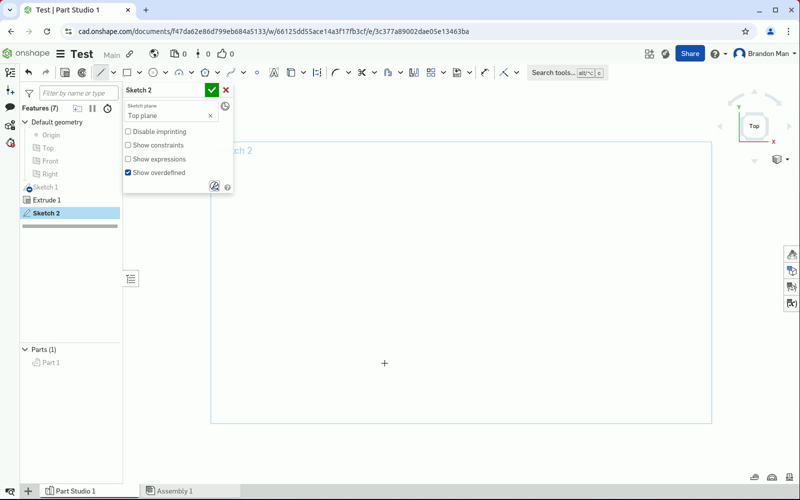
click(384, 362)
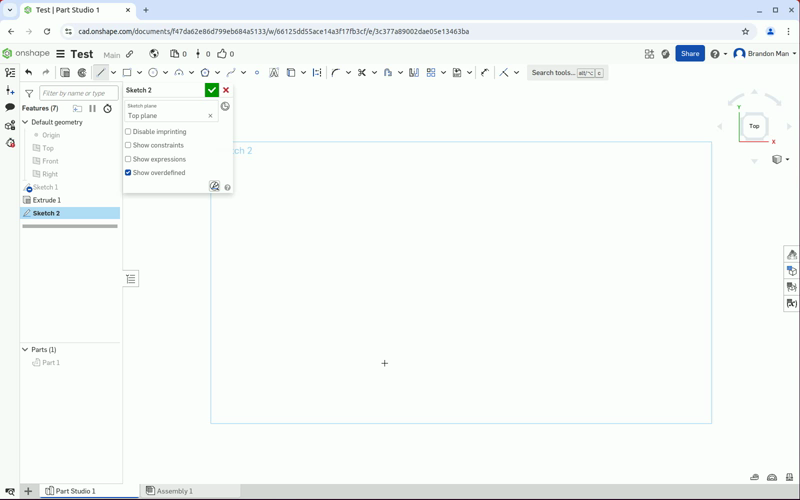
key_up(shift)
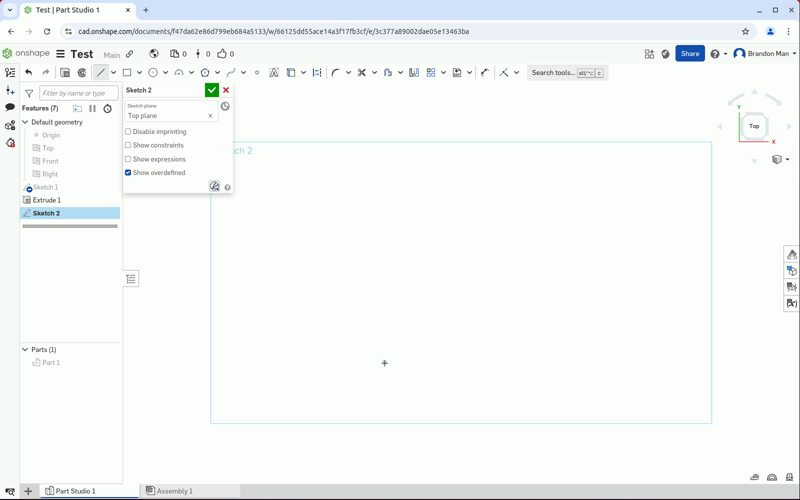
key_down(shift)
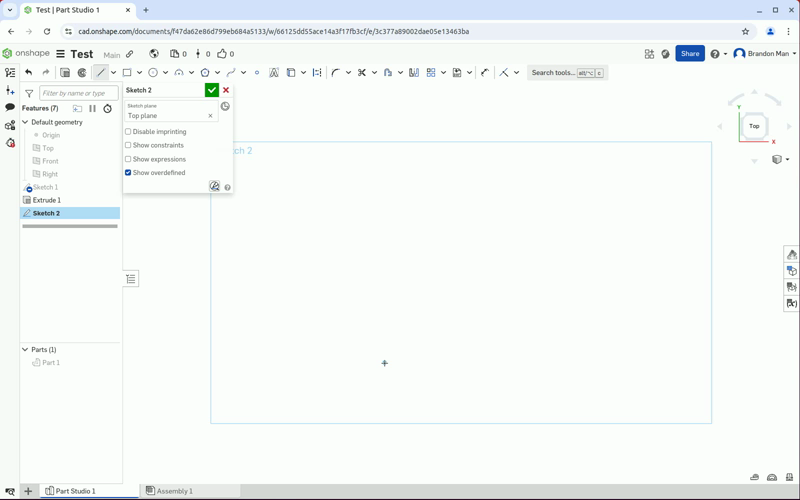
mouse_move(414, 362)
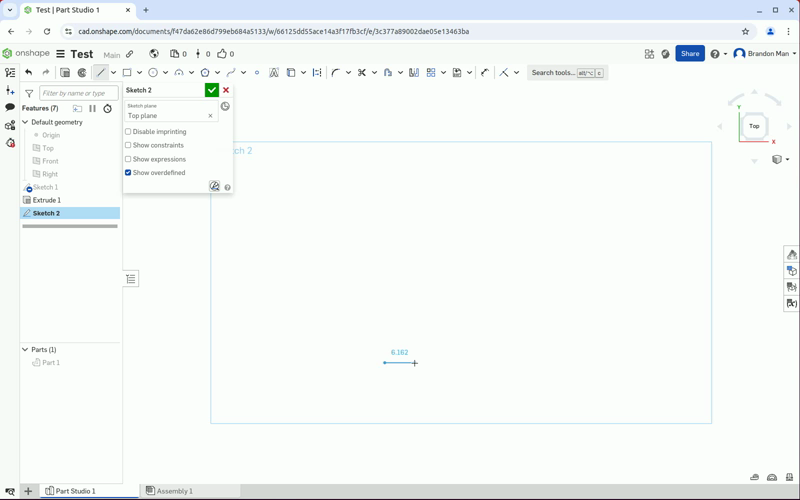
mouse_move(434, 362)
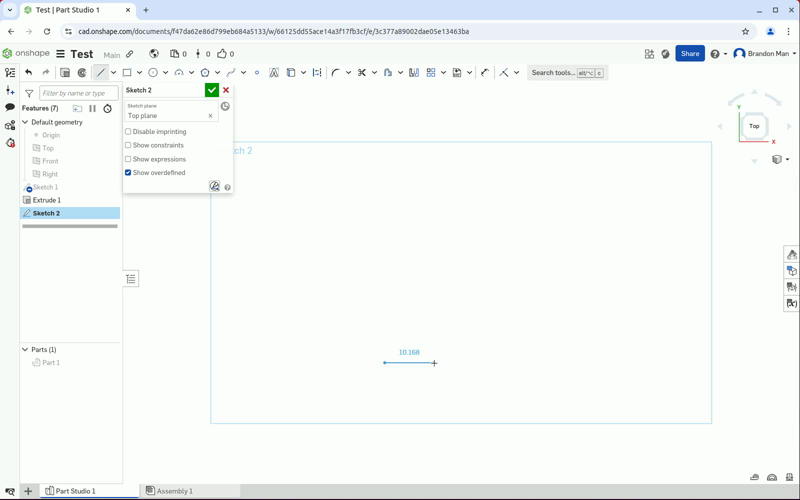
click(434, 362)
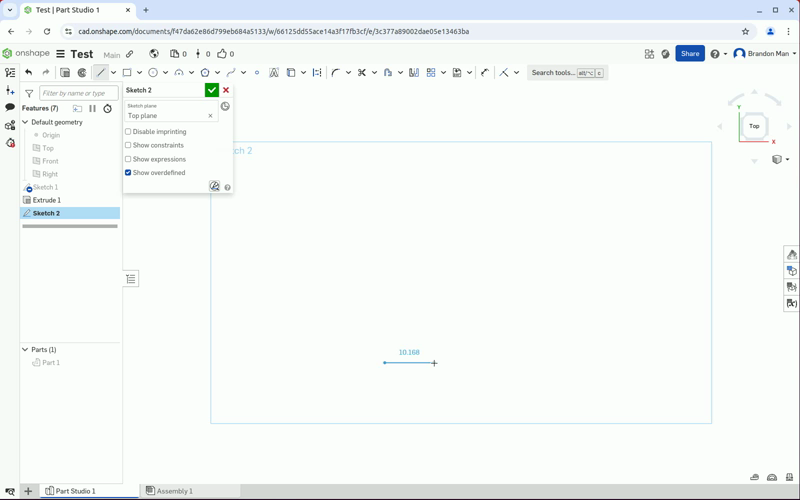
key_up(shift)
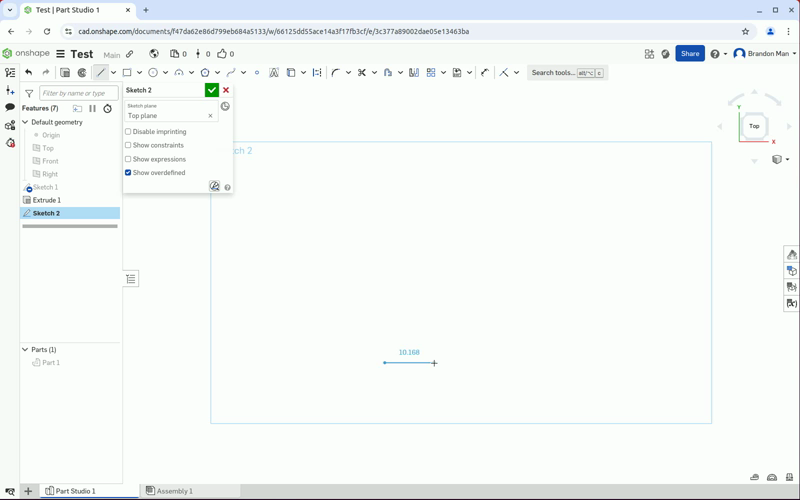
key_down(shift)
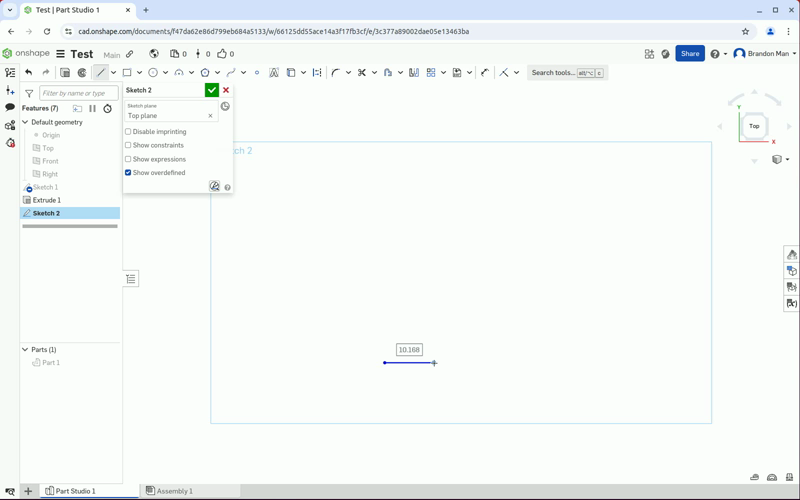
mouse_move(464, 362)
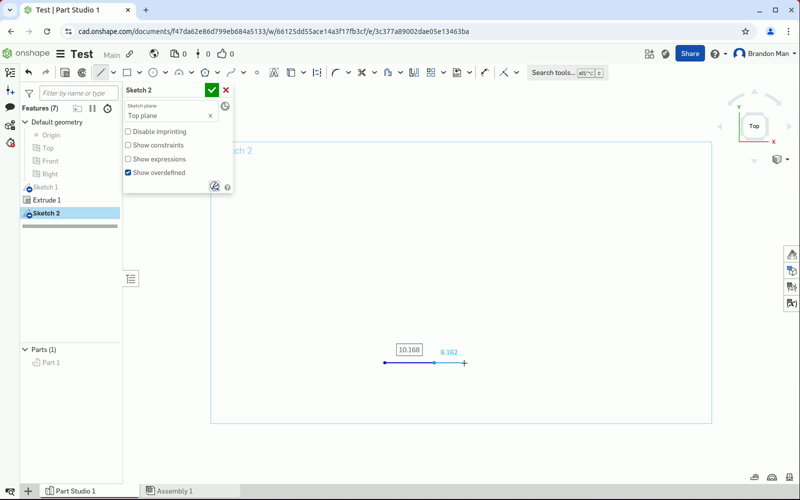
mouse_move(434, 349)
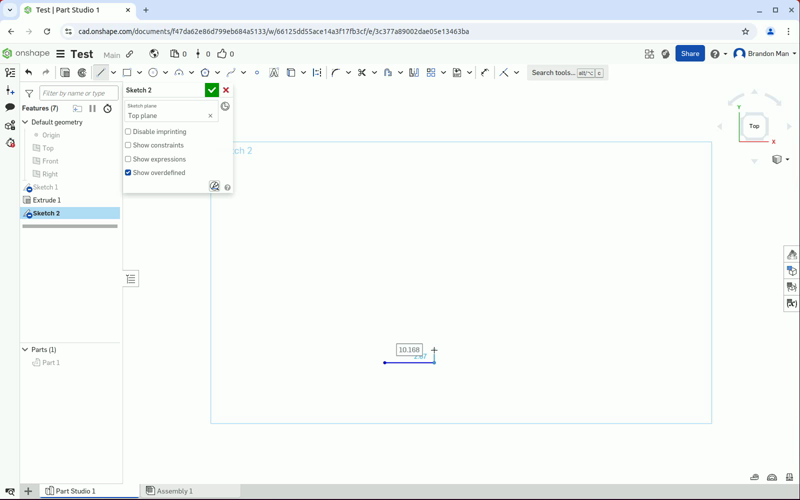
click(434, 349)
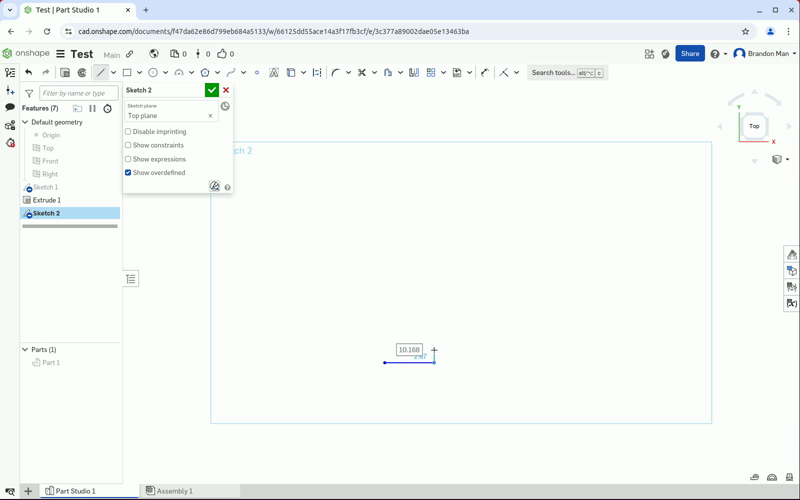
key_up(shift)
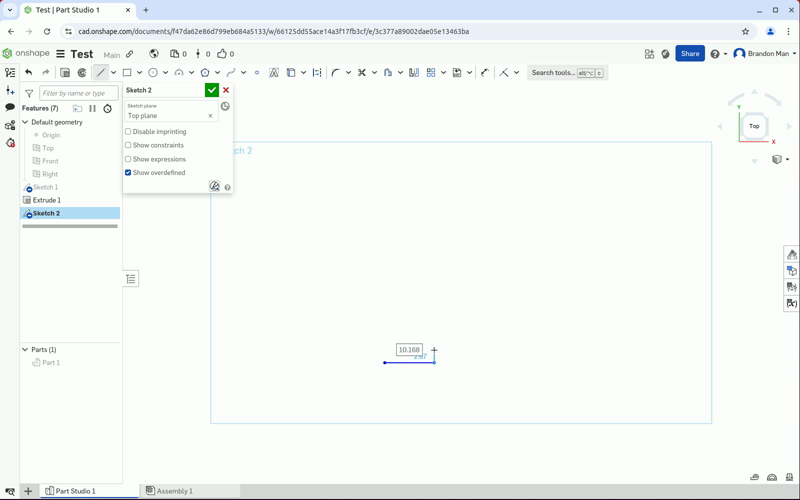
key_down(shift)
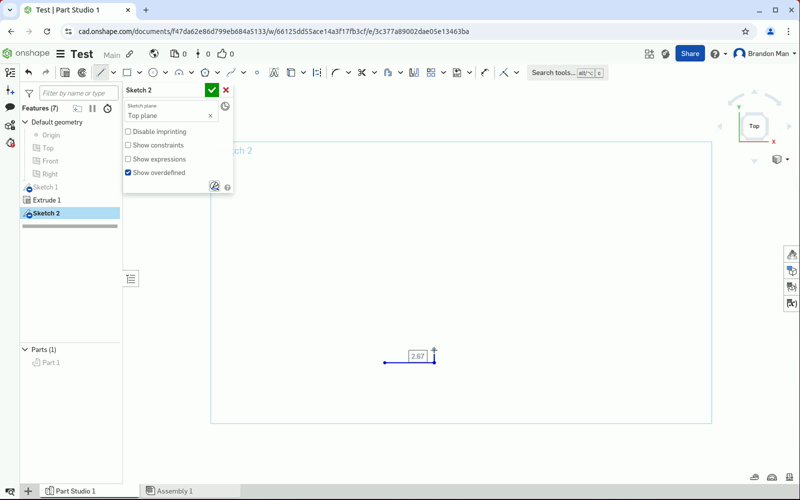
mouse_move(464, 349)
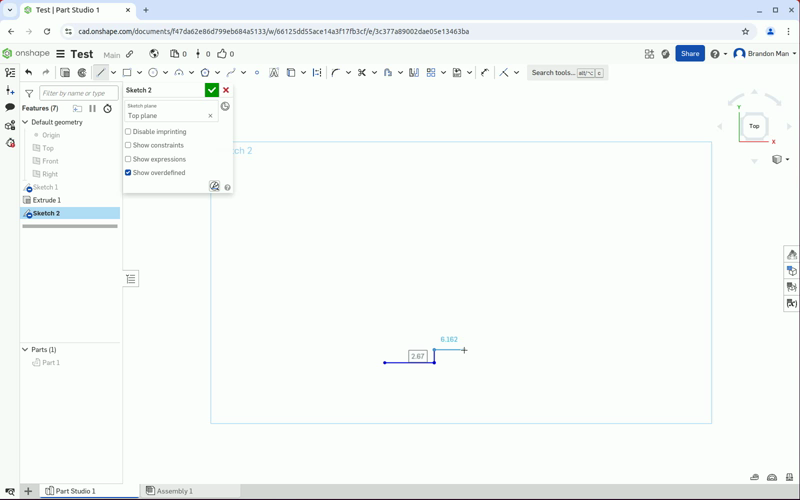
mouse_move(384, 349)
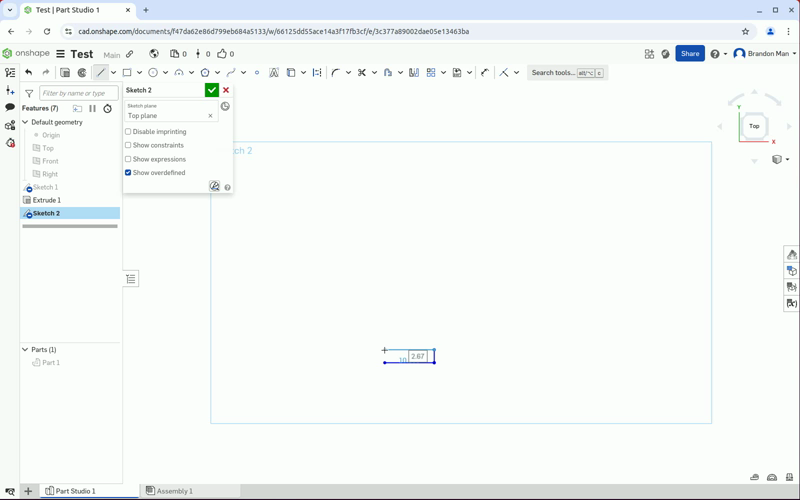
click(384, 349)
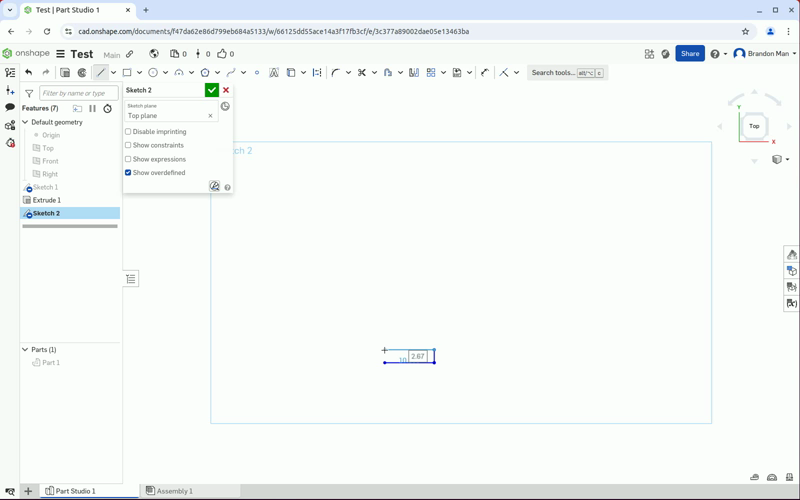
key_up(shift)
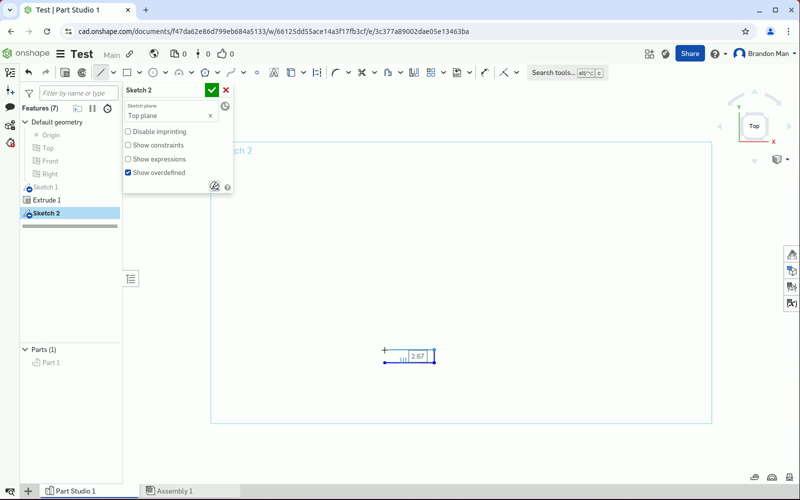
mouse_move(414, 349)
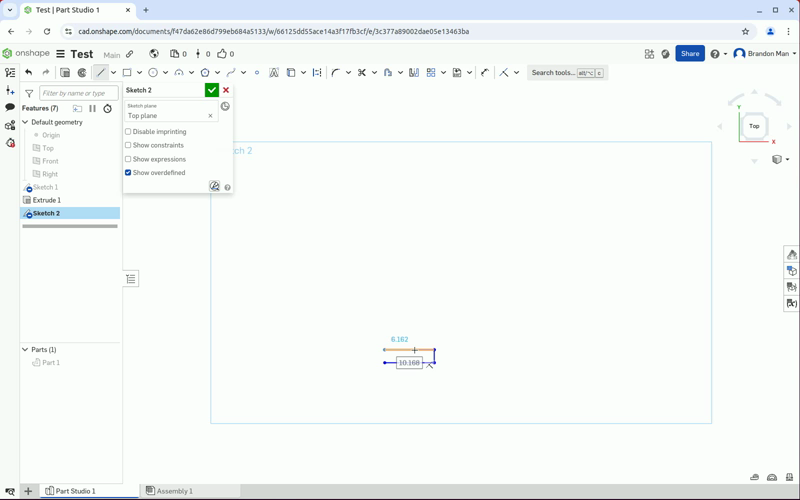
key_down(shift)
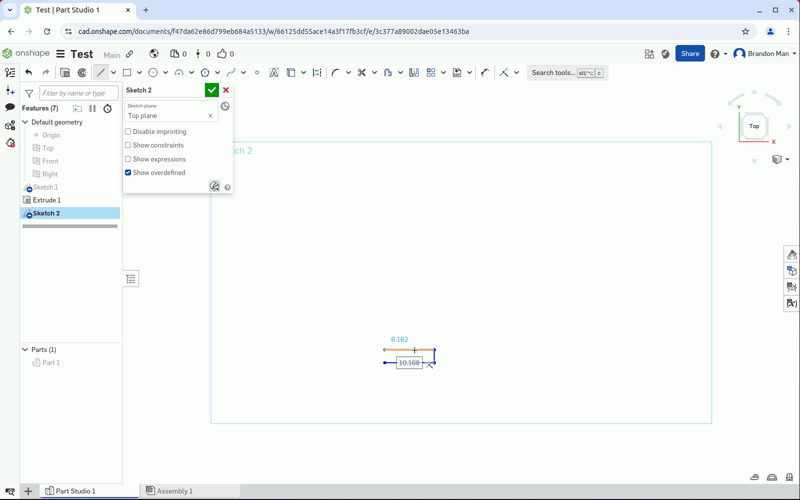
mouse_move(384, 362)
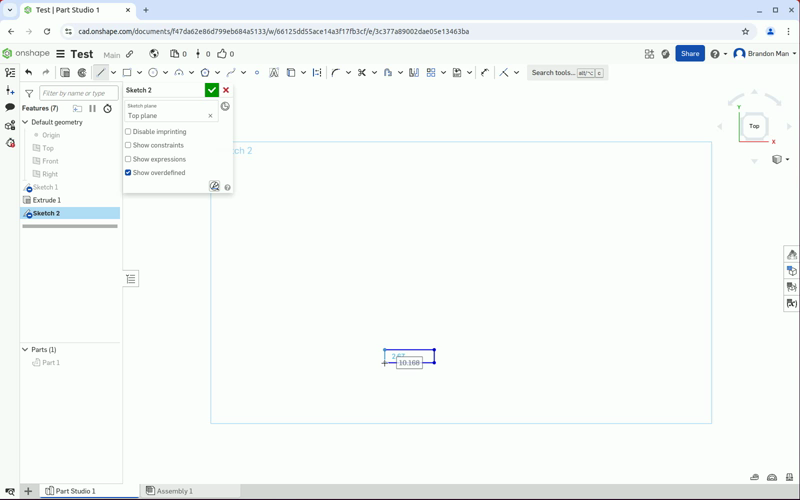
key_up(shift)
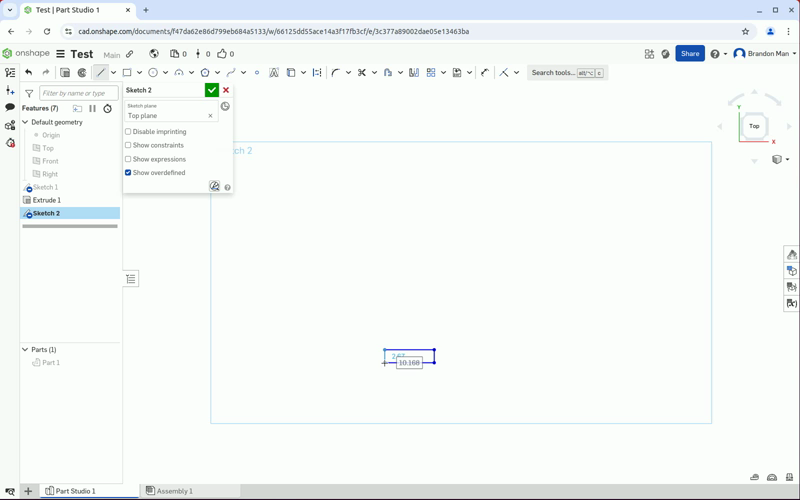
click(384, 362)
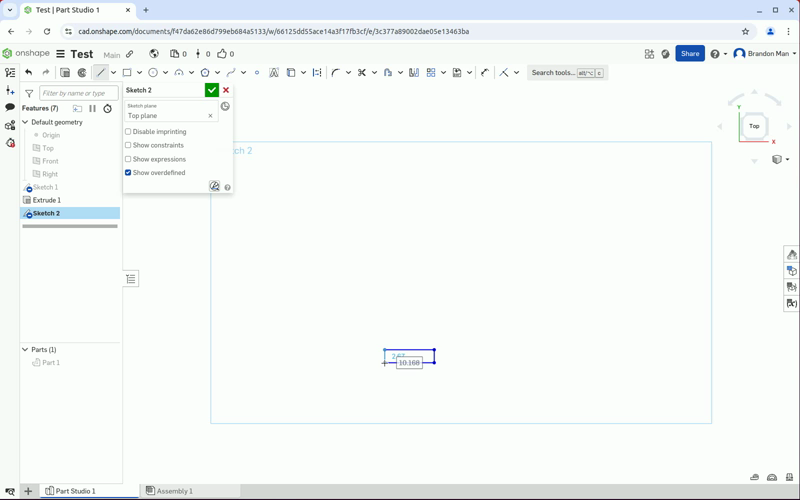
key(esc)
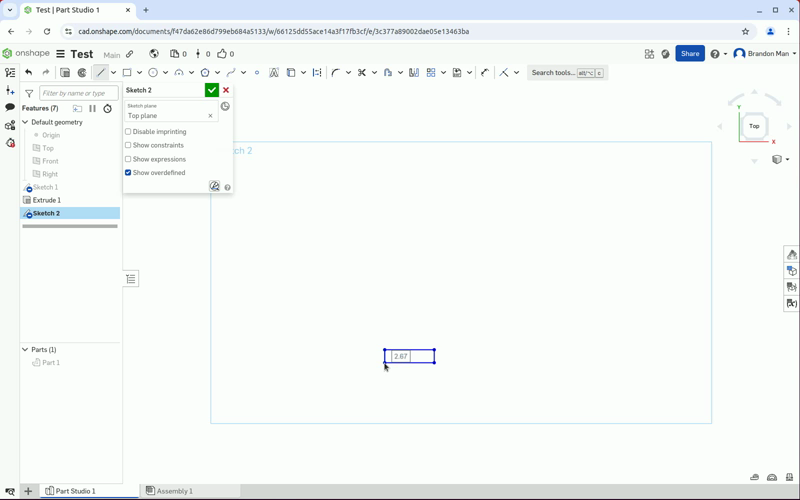
mouse_move(395, 353)
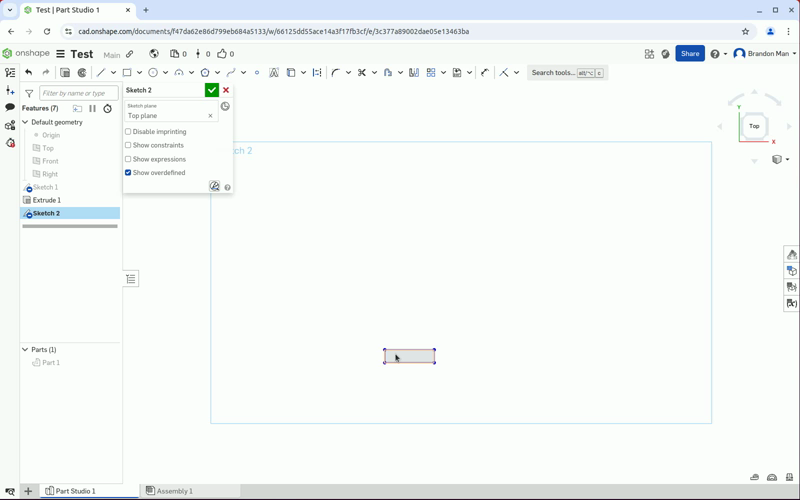
scroll(6)
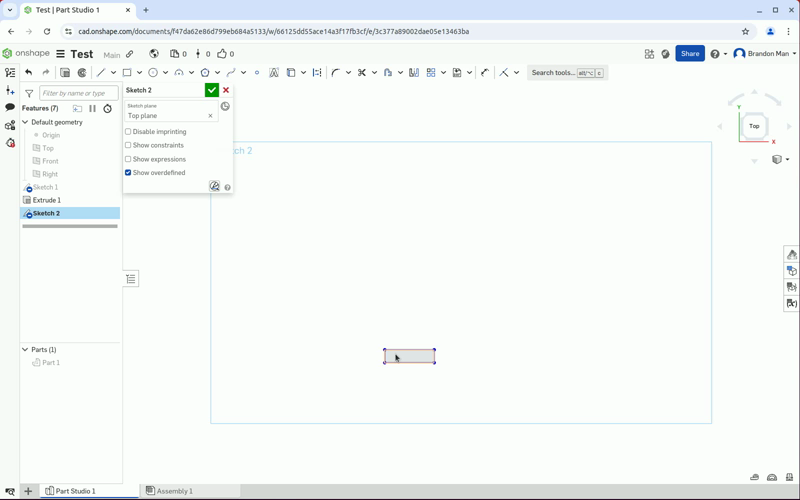
scroll(6)
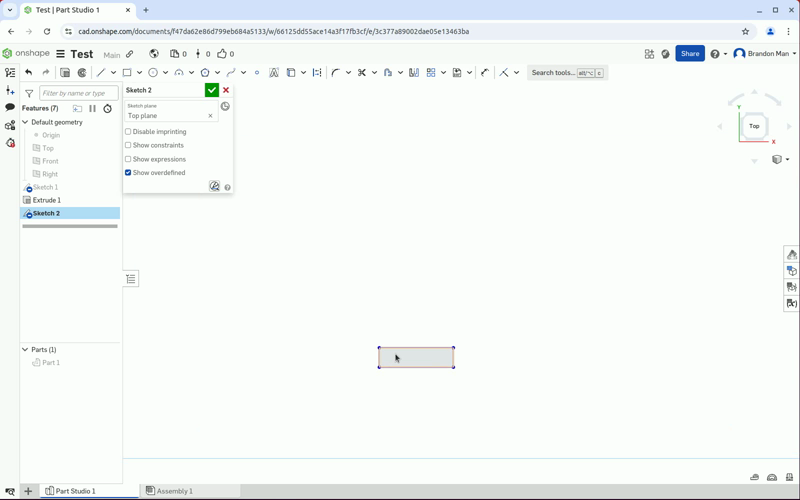
scroll(6)
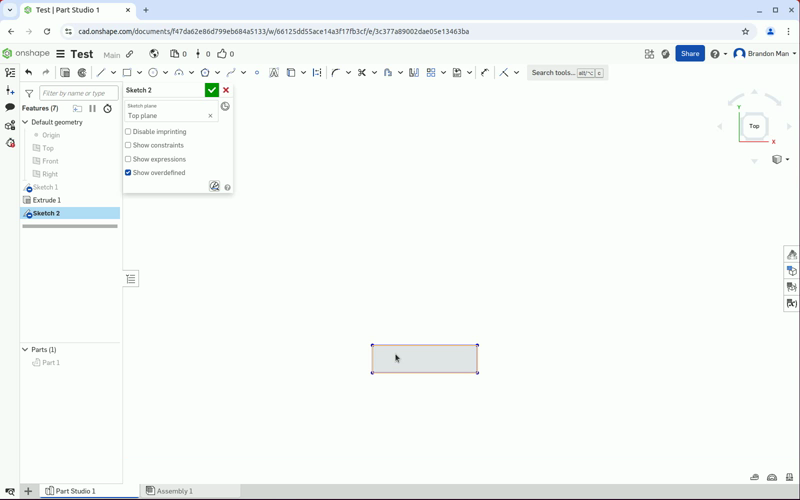
scroll(6)
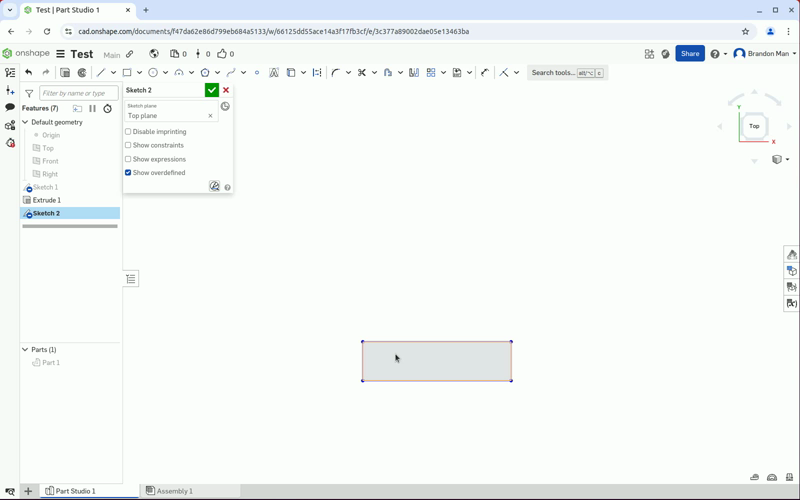
scroll(6)
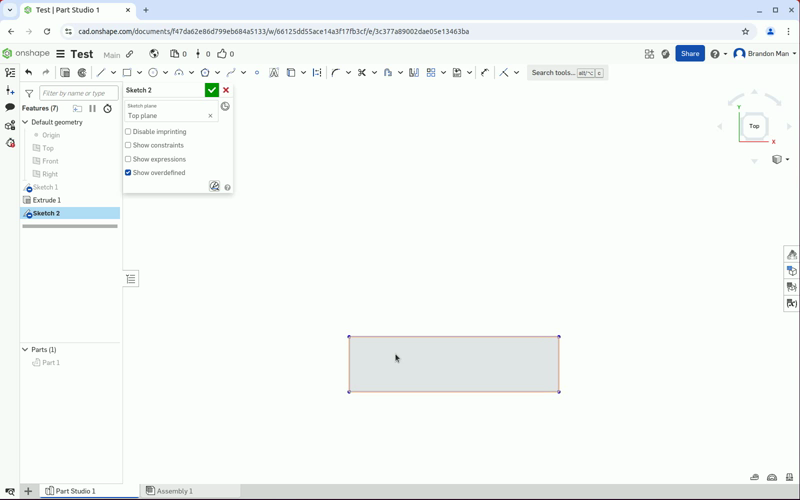
scroll(6)
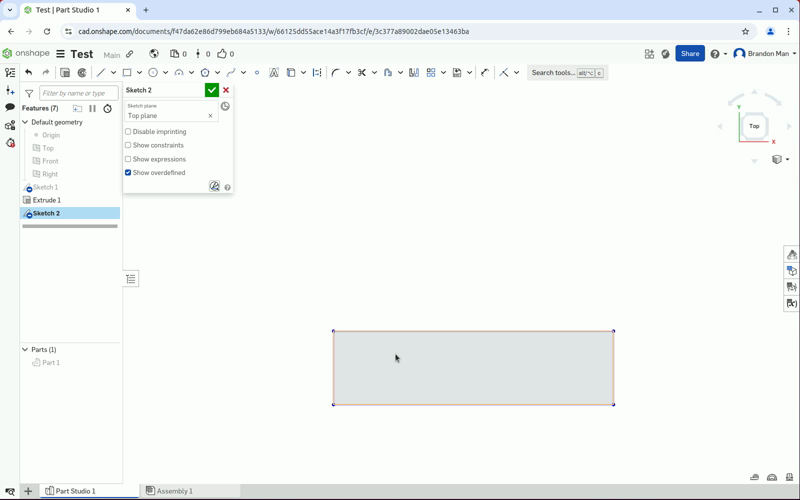
scroll(6)
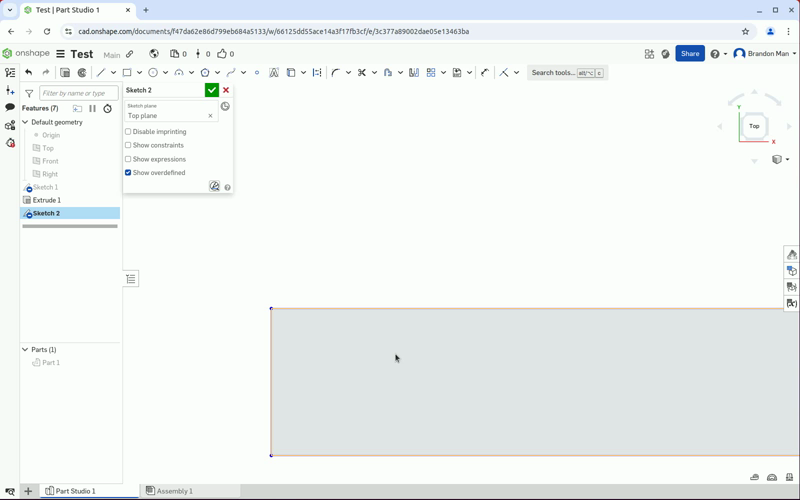
click(395, 353)
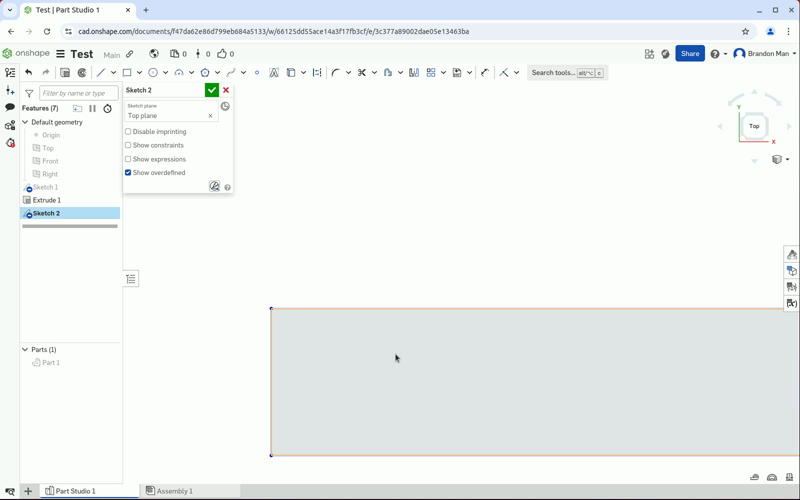
scroll(-6)
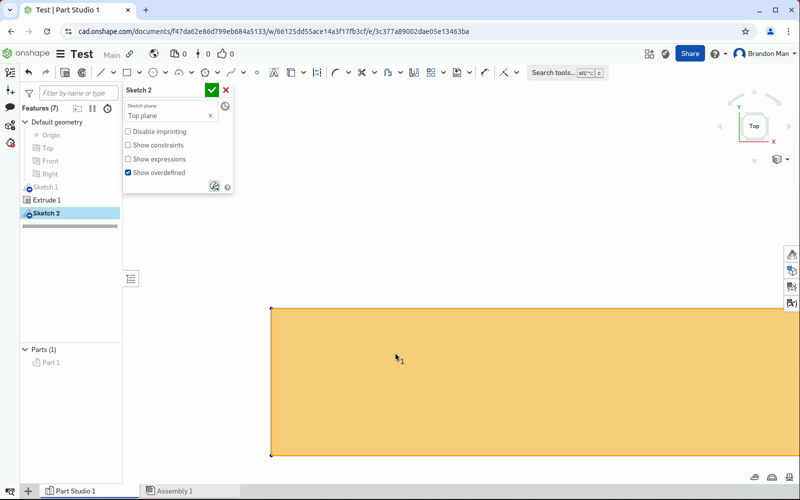
scroll(-6)
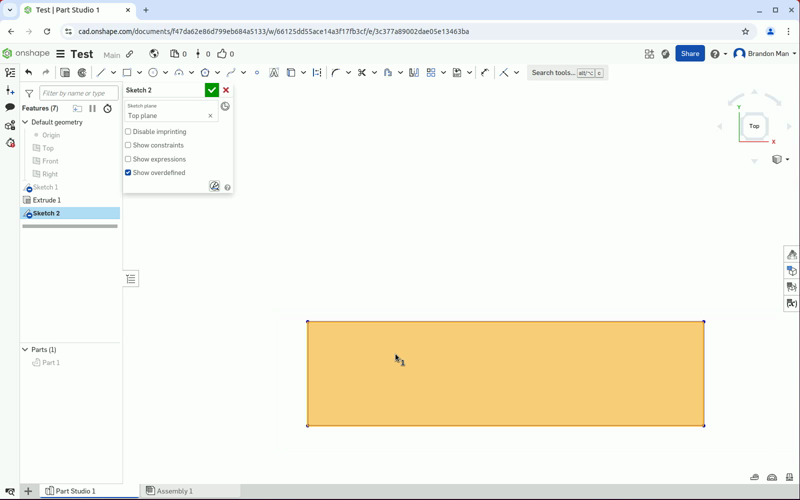
scroll(-6)
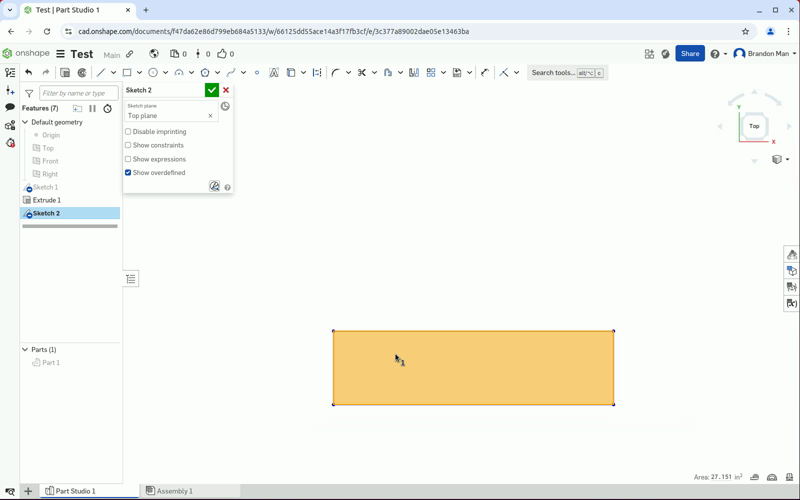
scroll(-6)
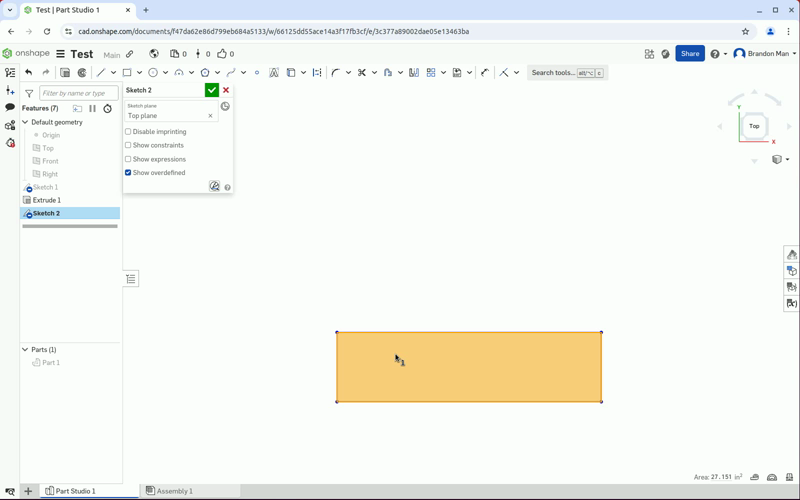
scroll(-6)
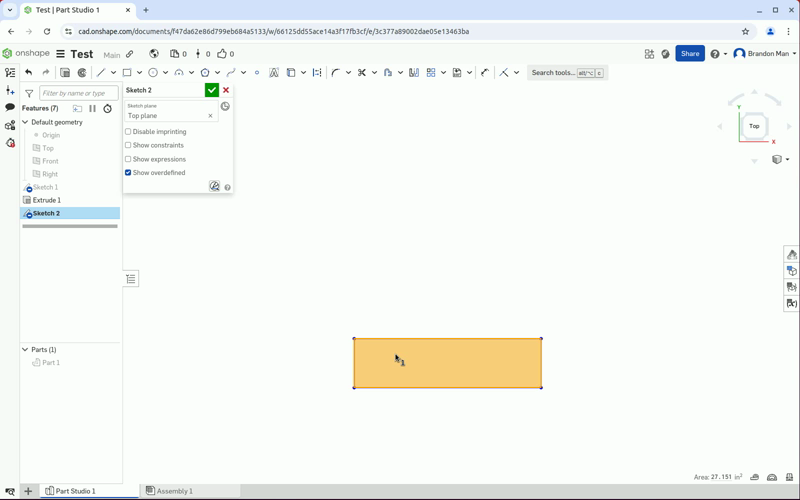
scroll(-6)
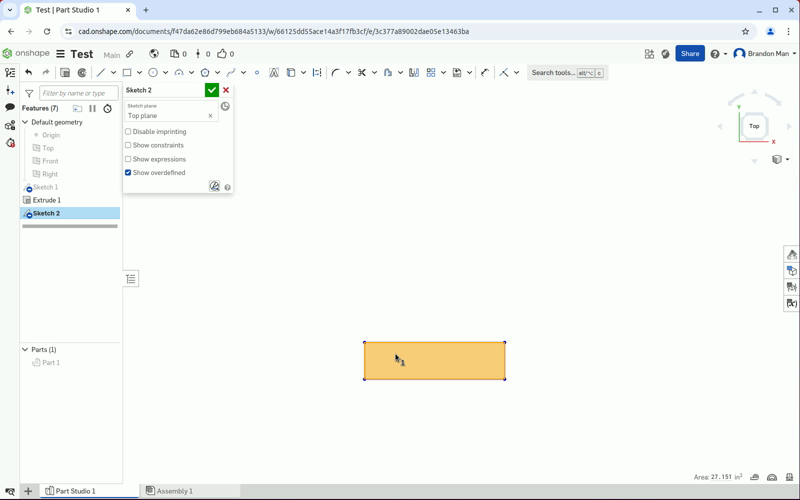
scroll(-6)
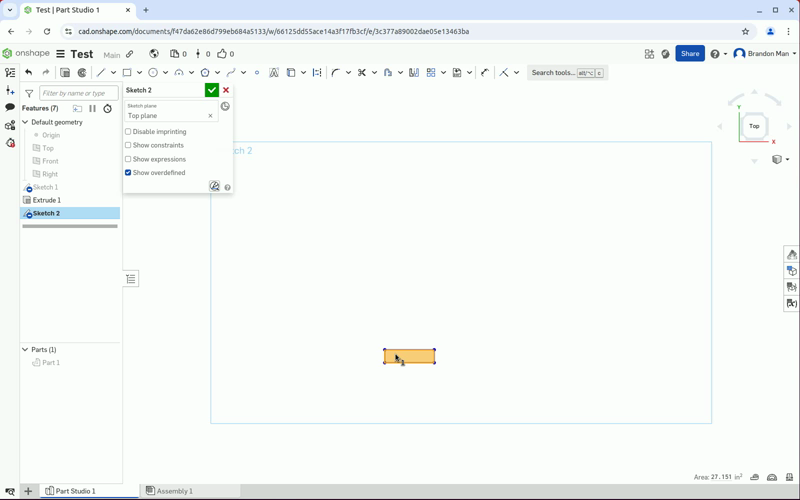
mouse_move(73, 352)
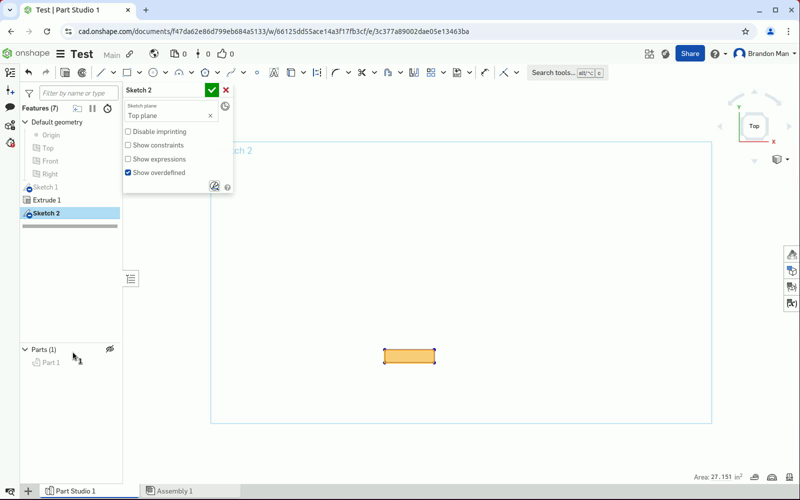
key(shift+y)
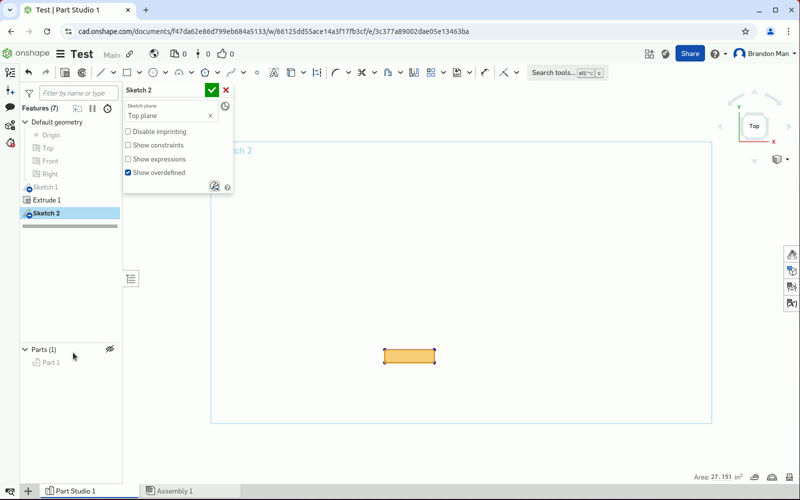
key(shift+e)
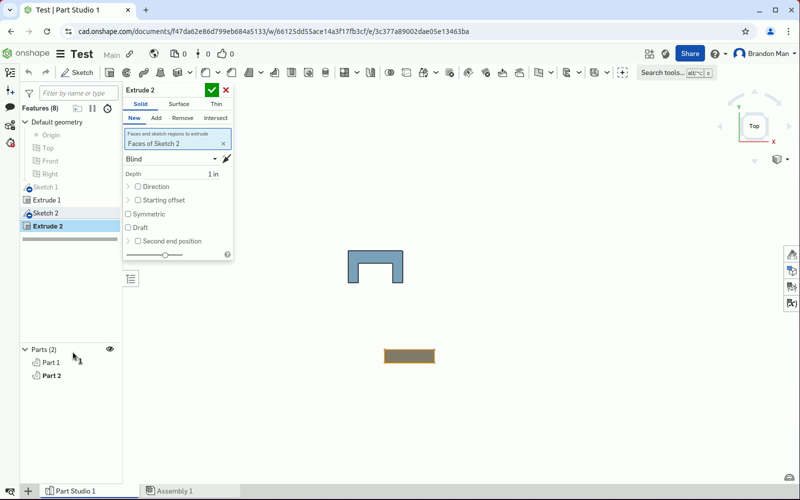
mouse_move(143, 106)
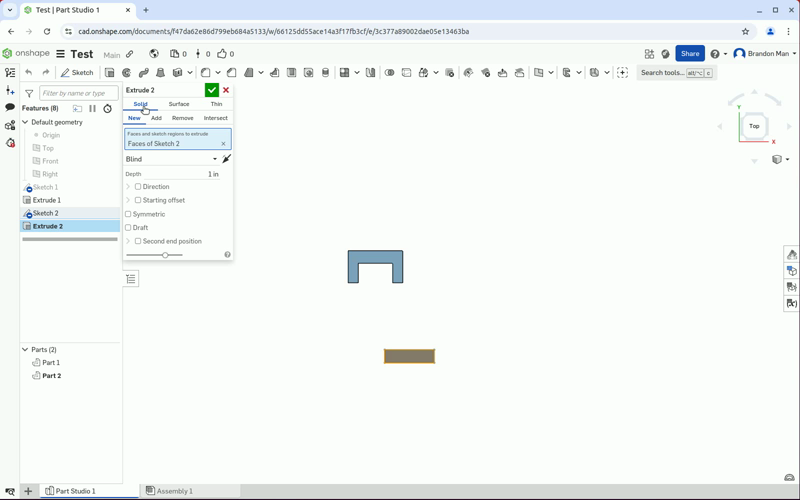
click(143, 106)
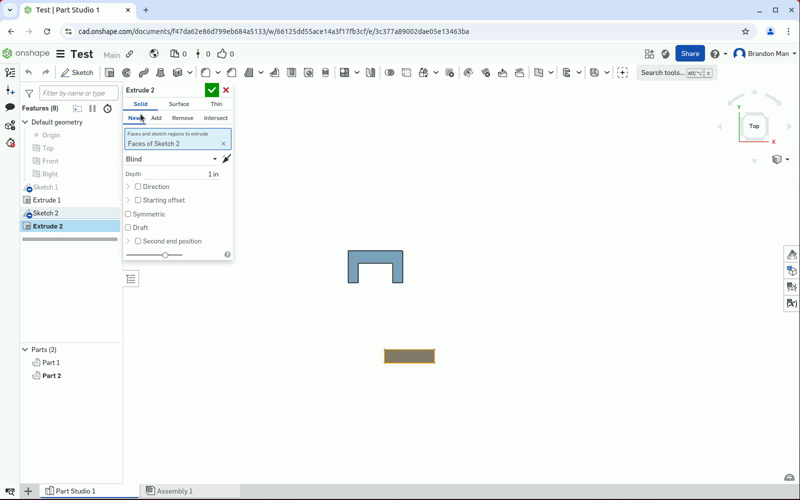
mouse_move(137, 120)
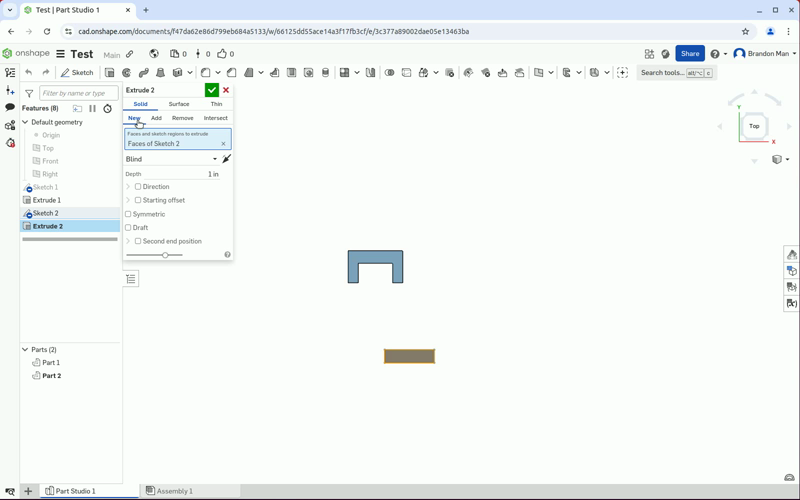
click(137, 120)
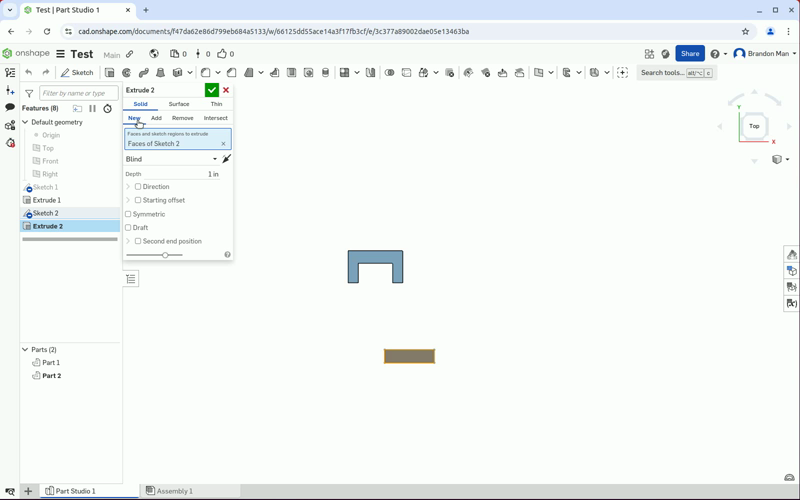
key(tab, 4)
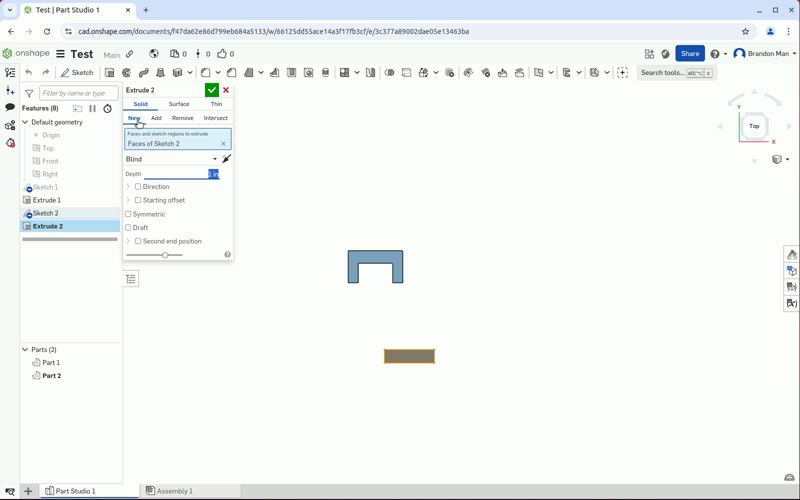
text(0.963)
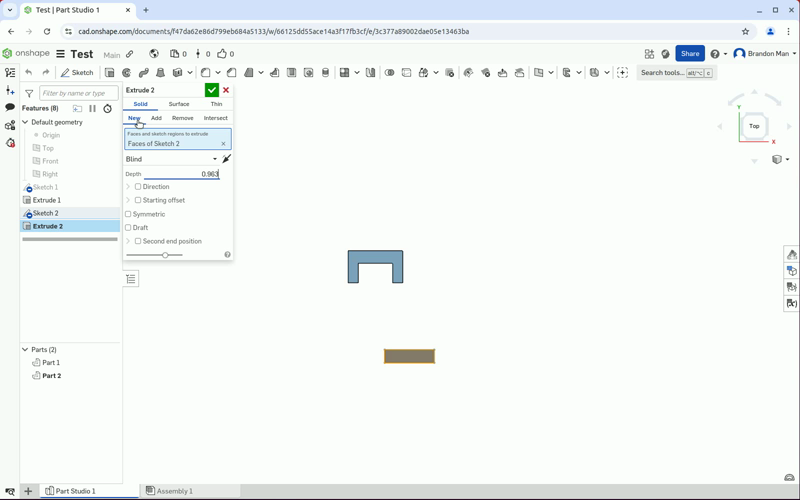
key(enter)
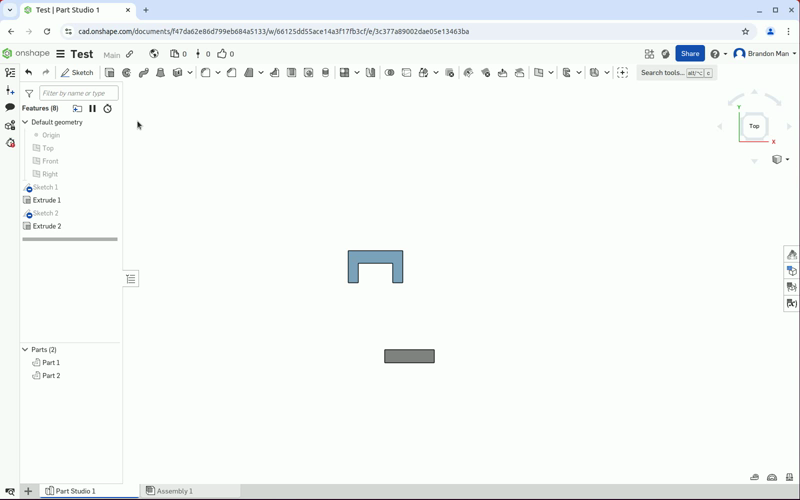
key(shift+h)
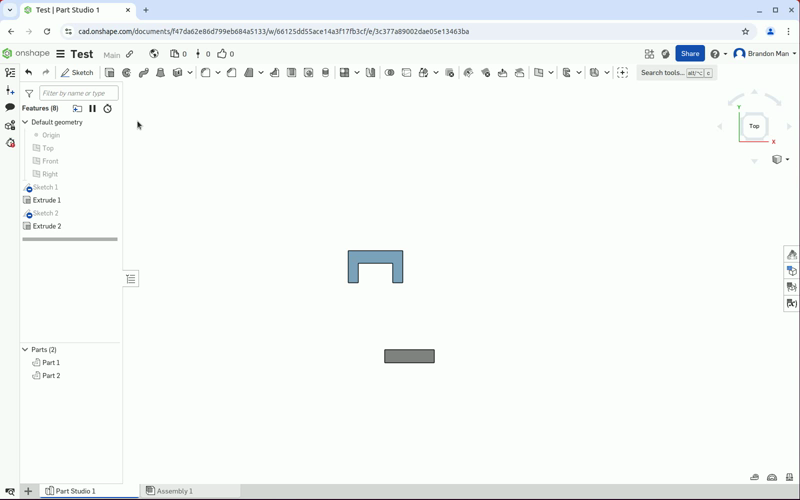
key(shift+h)
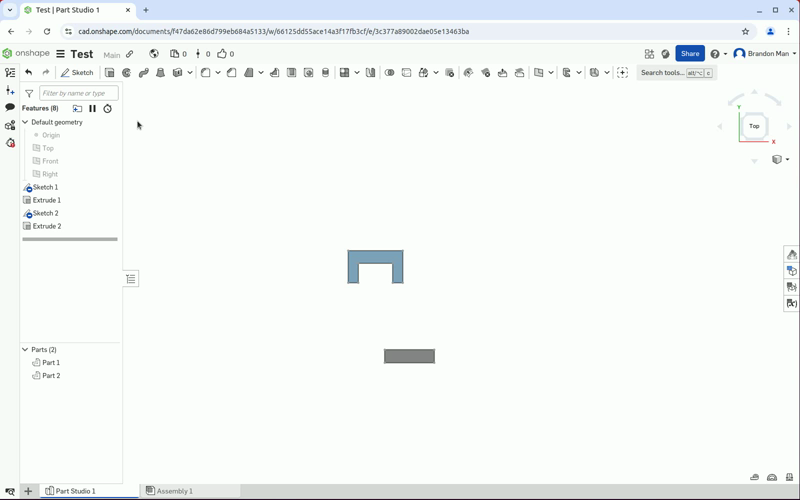
key(shift+7)
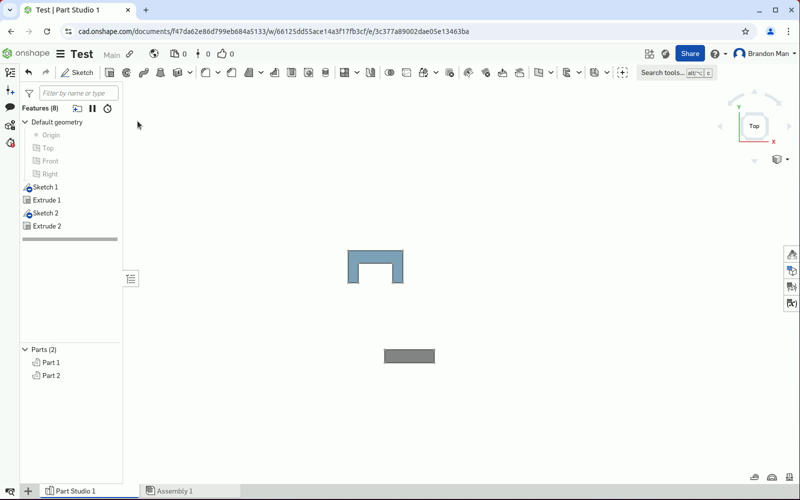
key(up, 3)
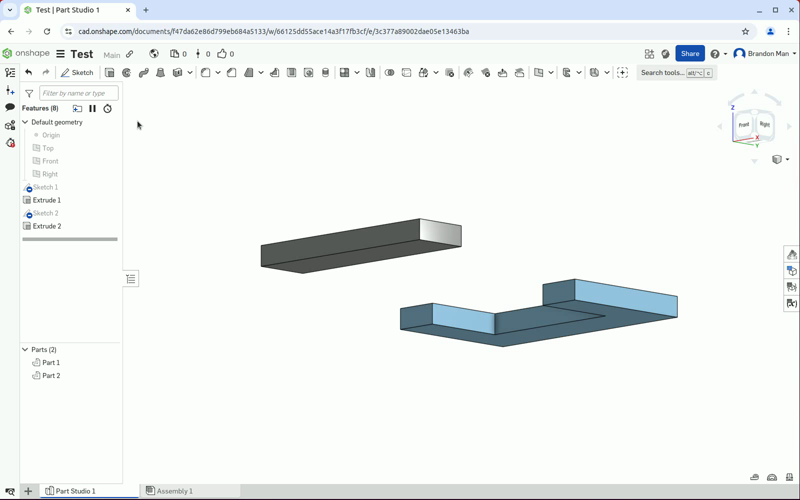
key(left, 3)
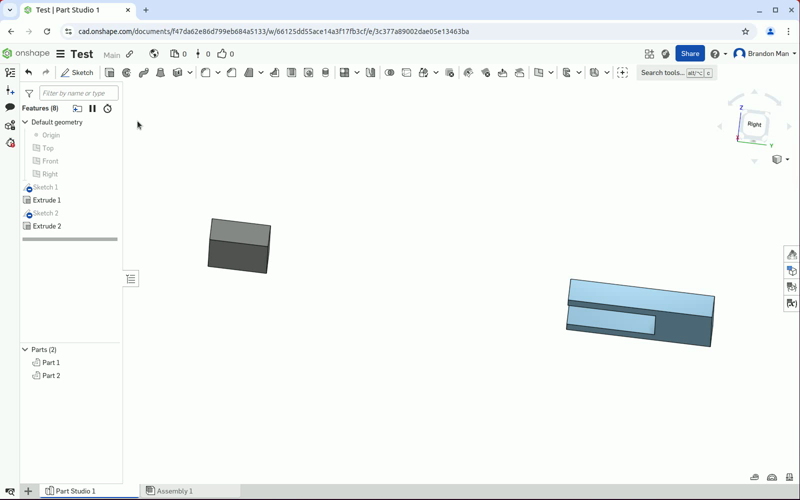
key(right, 3)
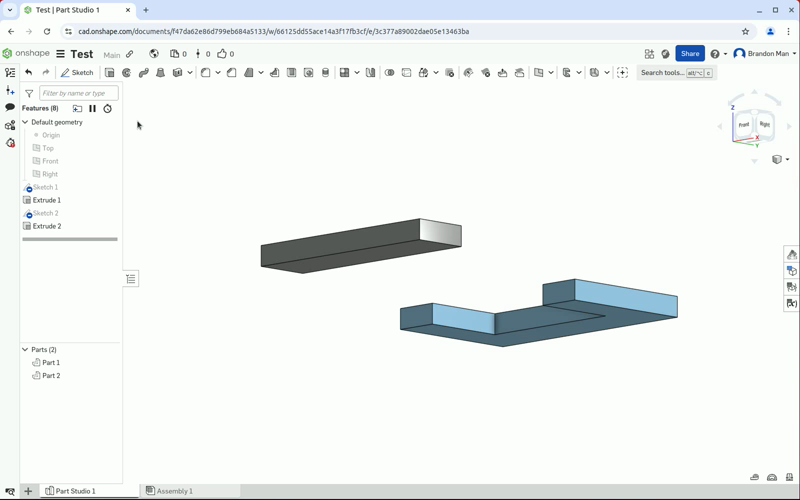
key(down, 3)
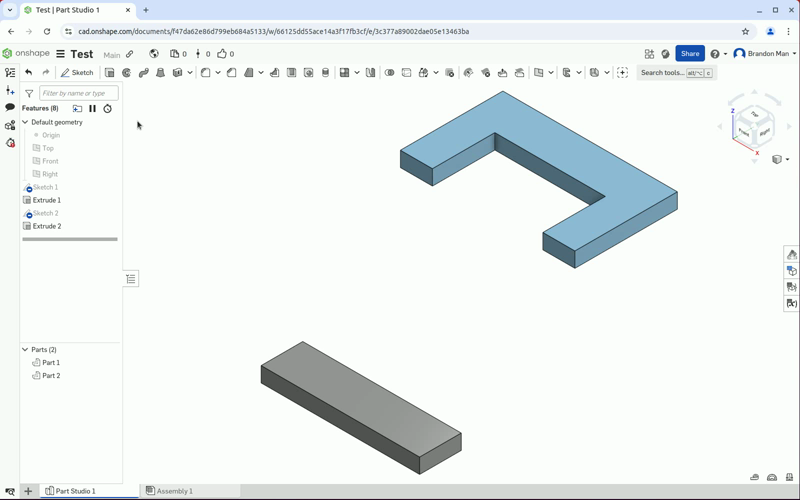
mouse_move(73, 189)
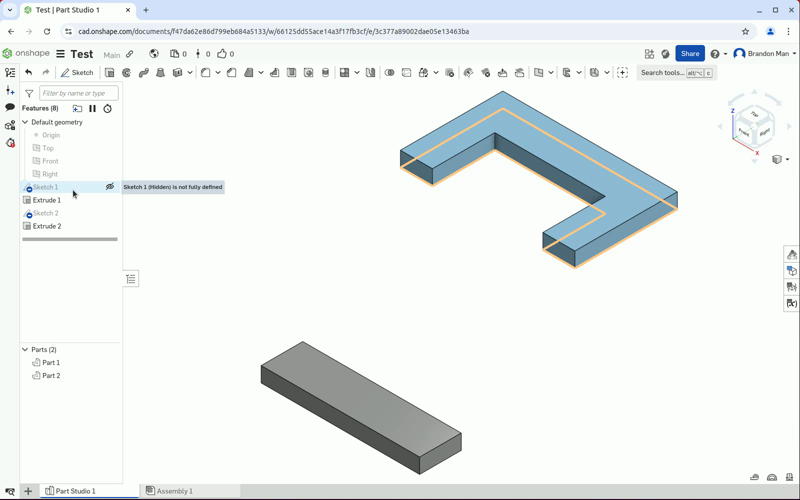
click(73, 189)